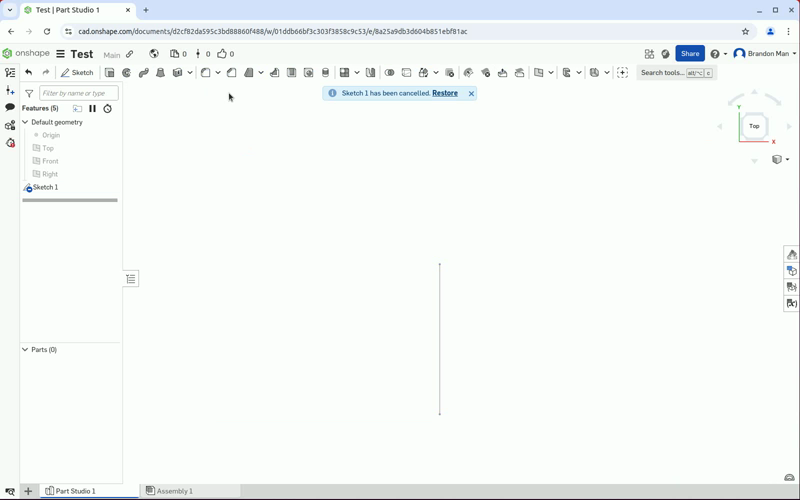
key(shift+h)
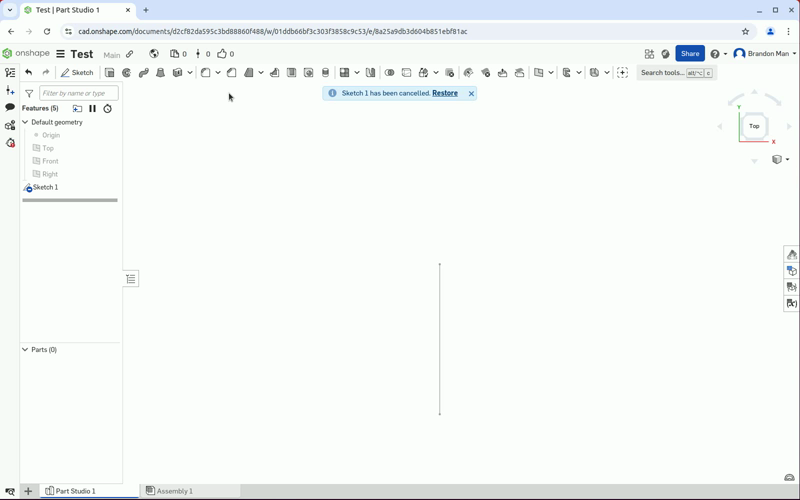
key(shift+s)
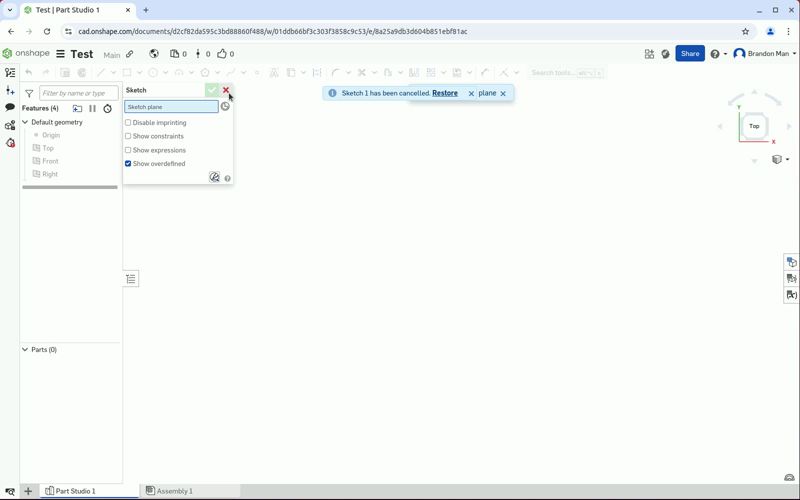
mouse_move(73, 150)
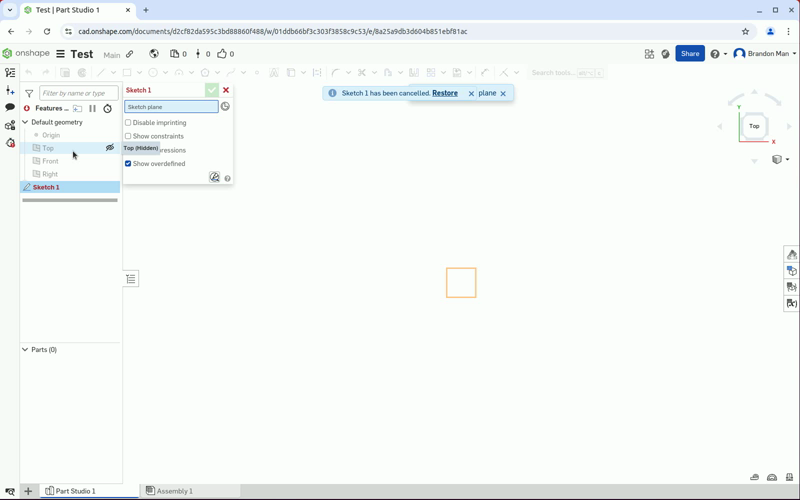
click(73, 150)
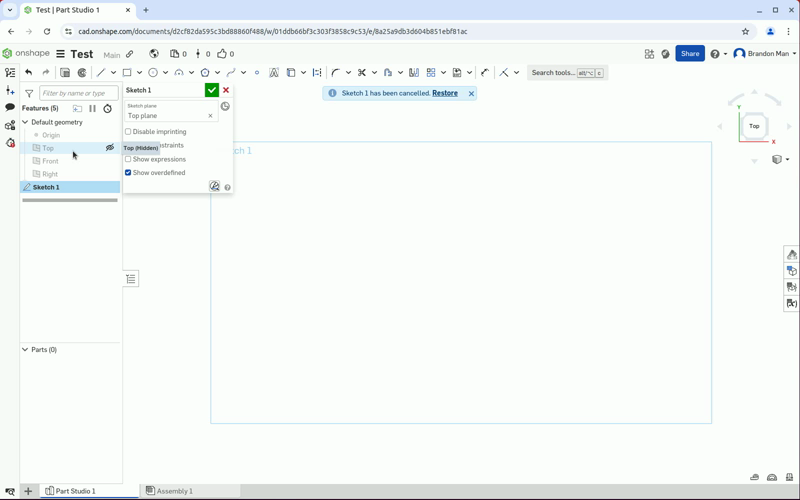
mouse_move(73, 352)
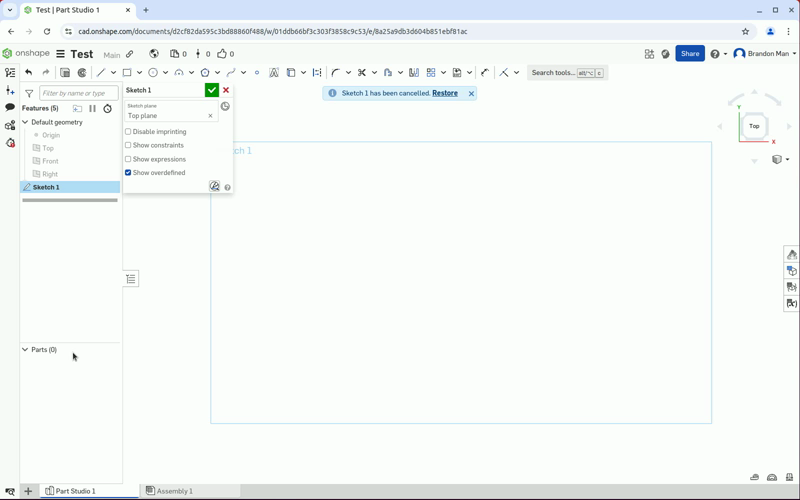
key(y)
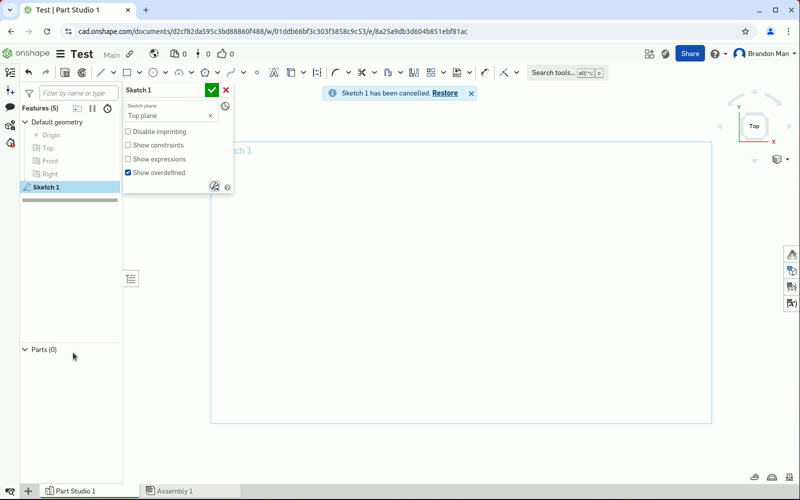
key(l)
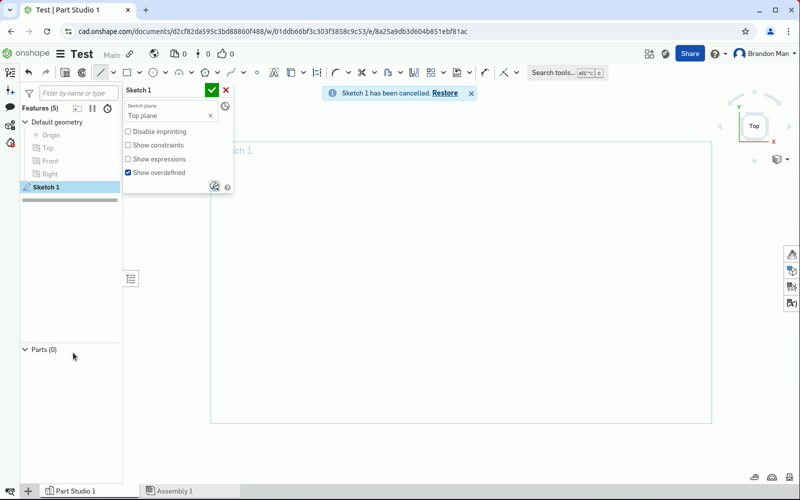
key_down(shift)
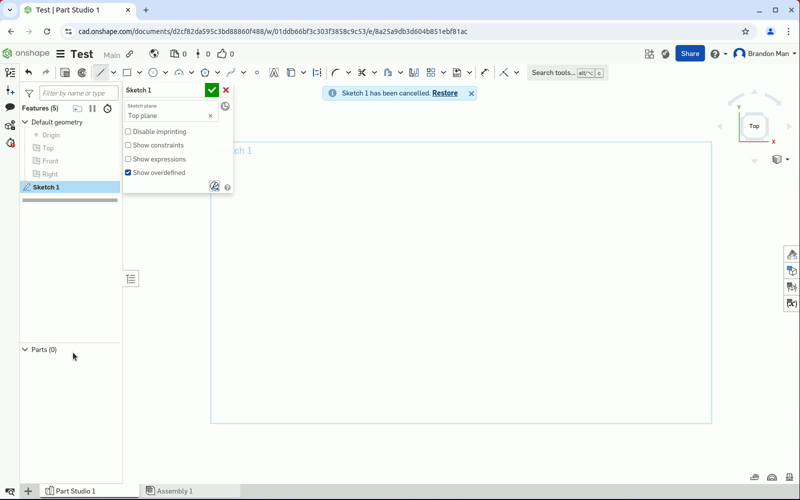
mouse_move(407, 339)
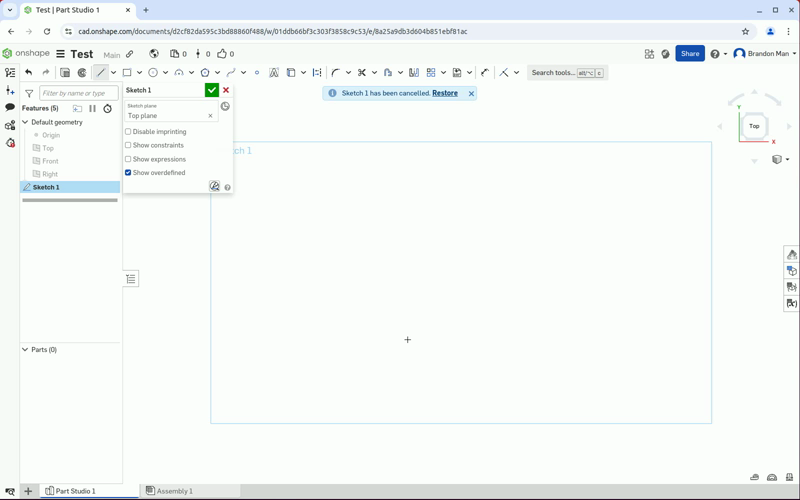
click(407, 339)
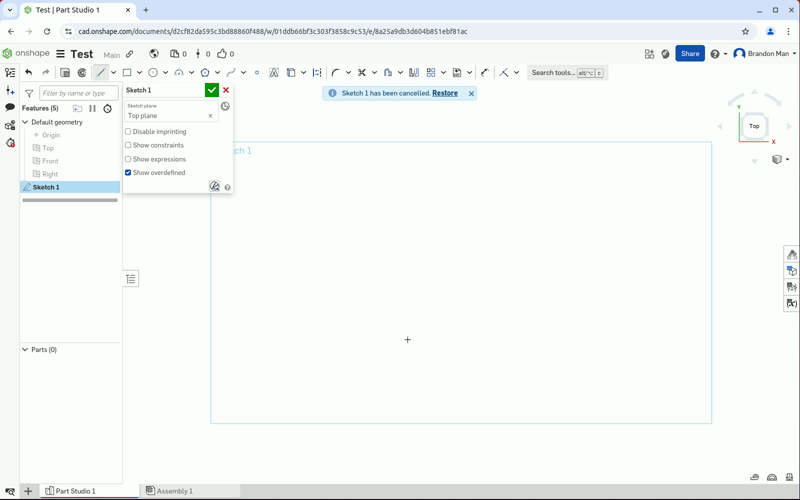
key_up(shift)
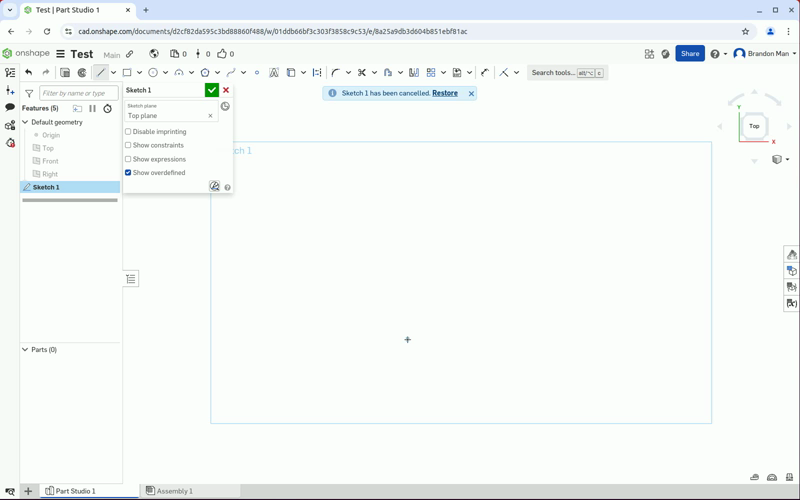
key_down(shift)
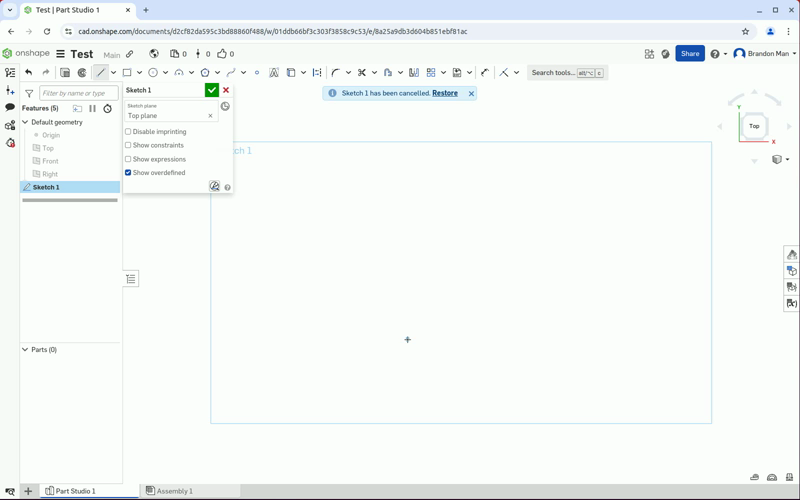
mouse_move(513, 339)
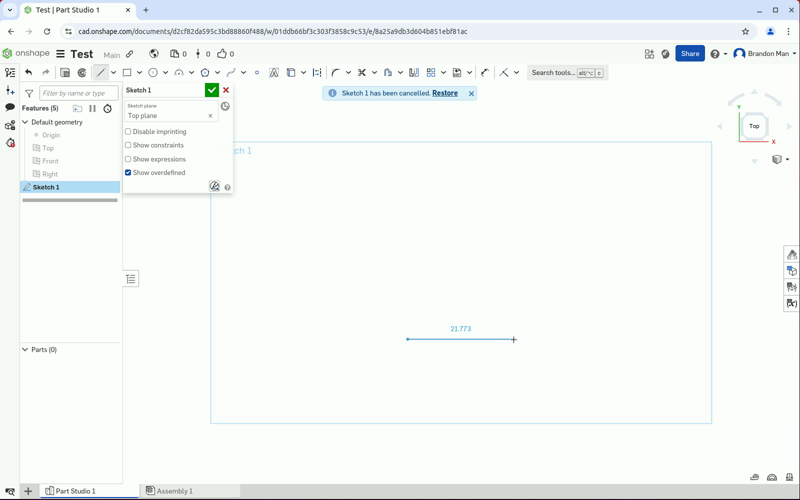
click(513, 339)
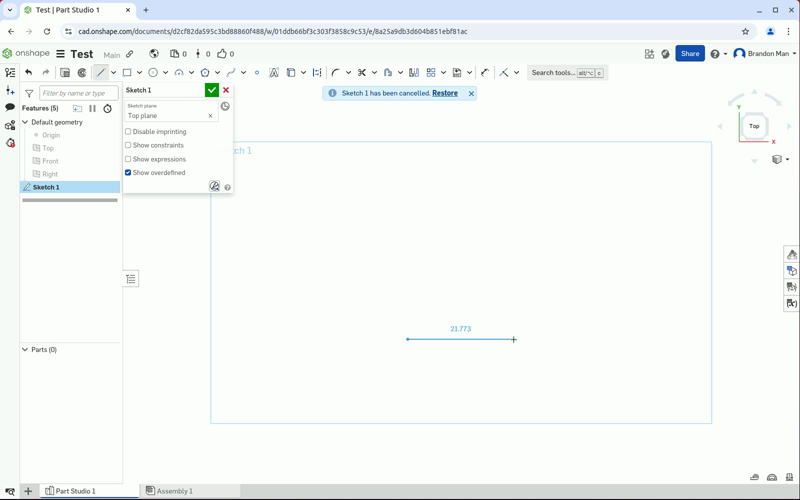
key_up(shift)
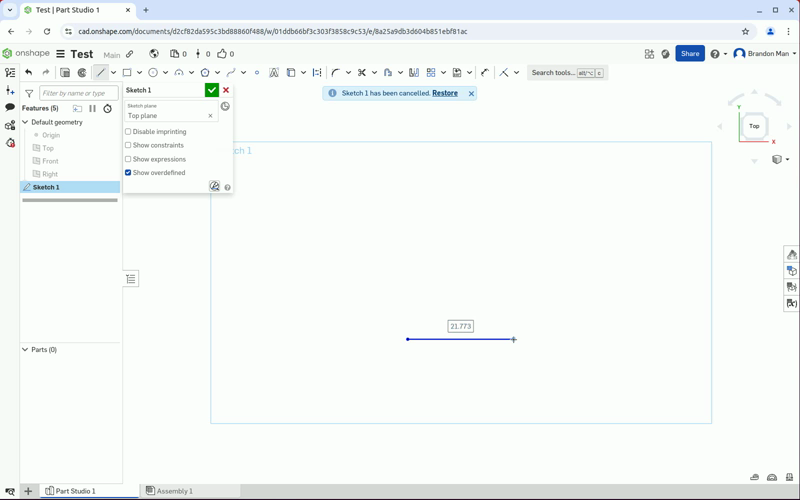
key_down(shift)
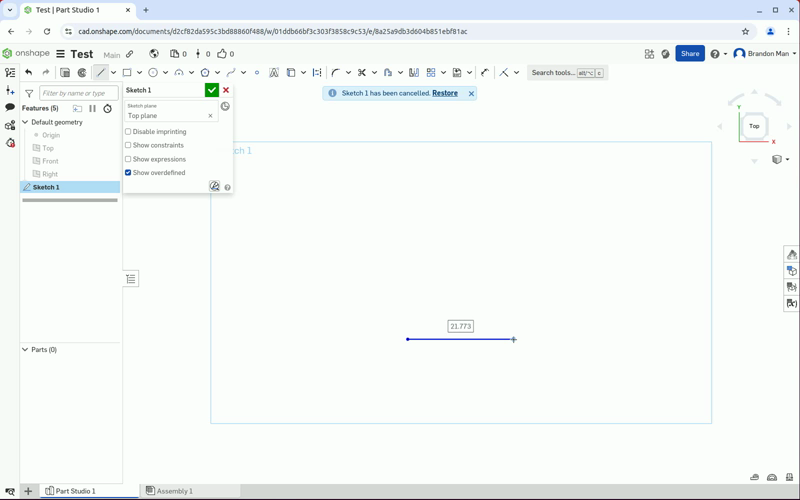
mouse_move(513, 230)
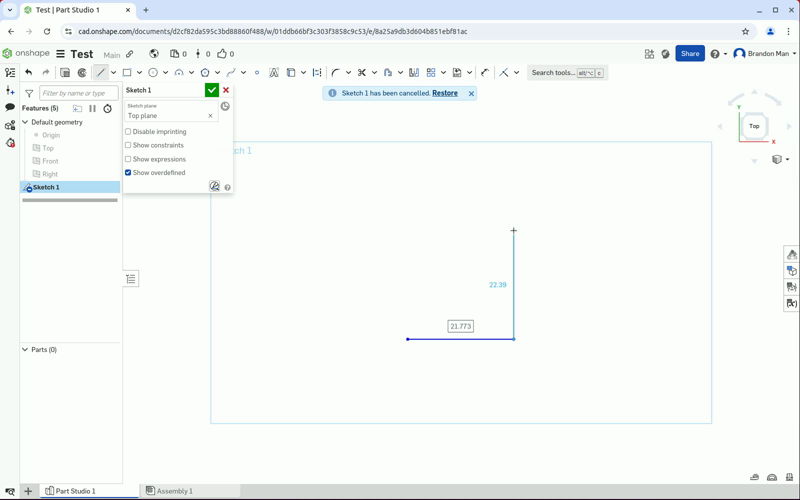
click(513, 230)
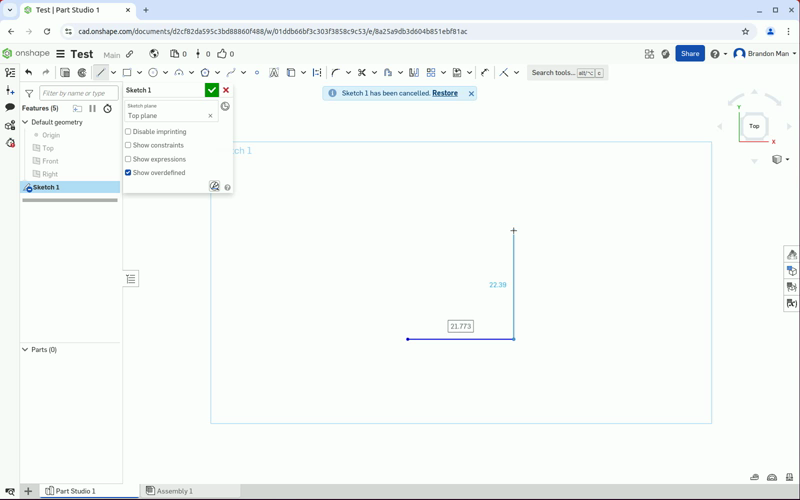
key_up(shift)
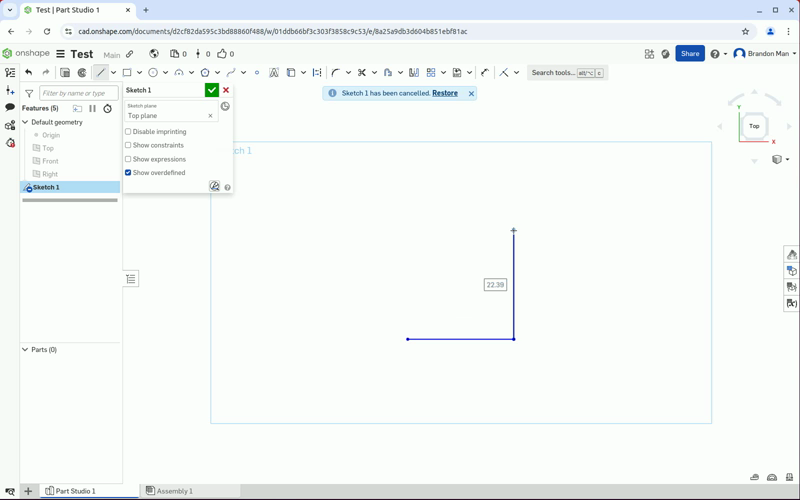
key_down(shift)
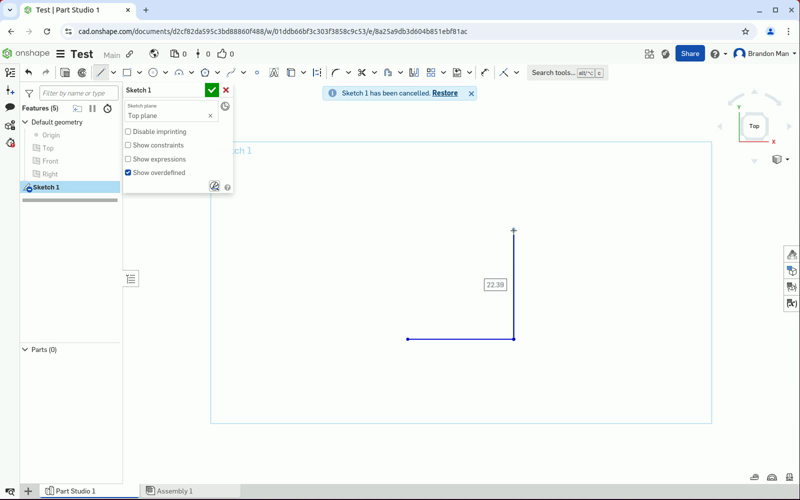
mouse_move(407, 230)
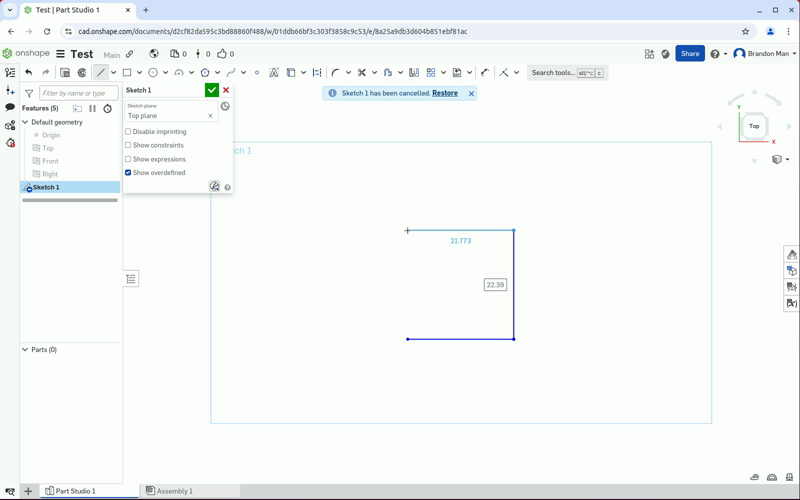
click(407, 230)
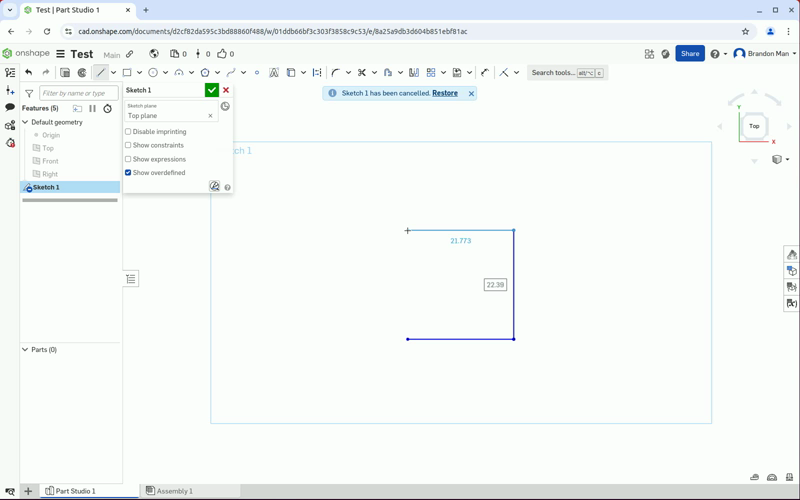
key_up(shift)
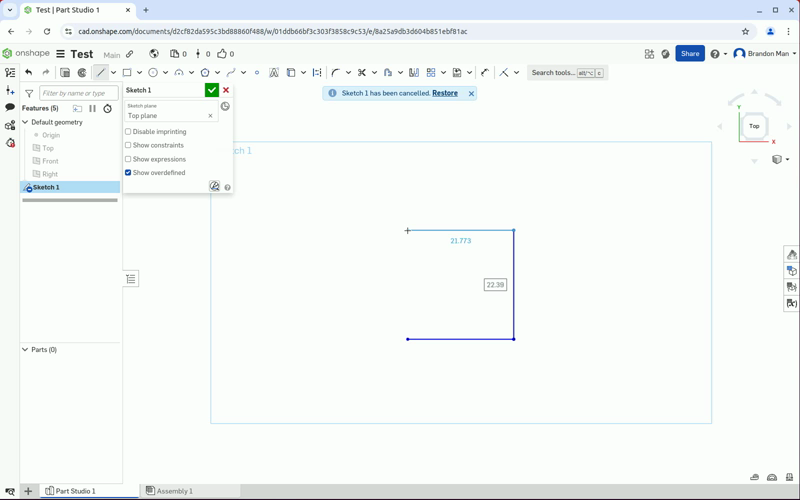
key_down(shift)
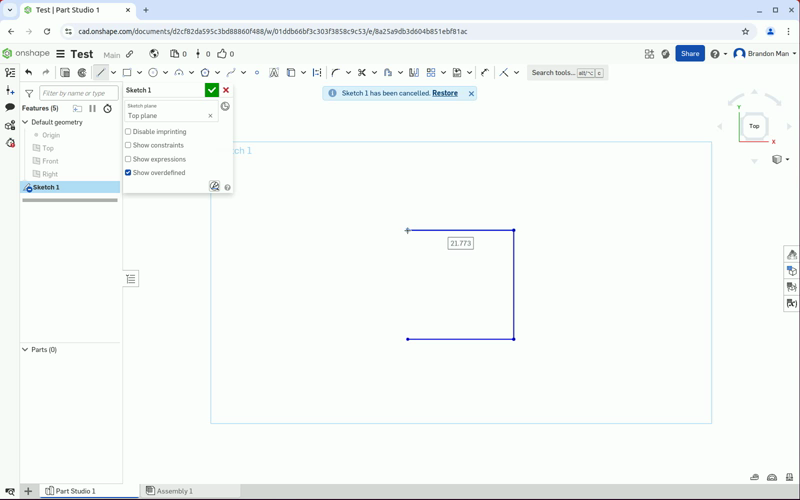
mouse_move(407, 339)
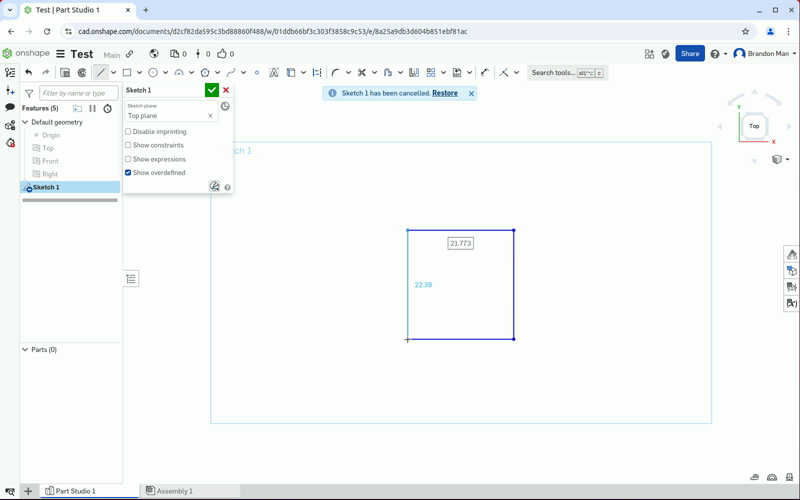
key_up(shift)
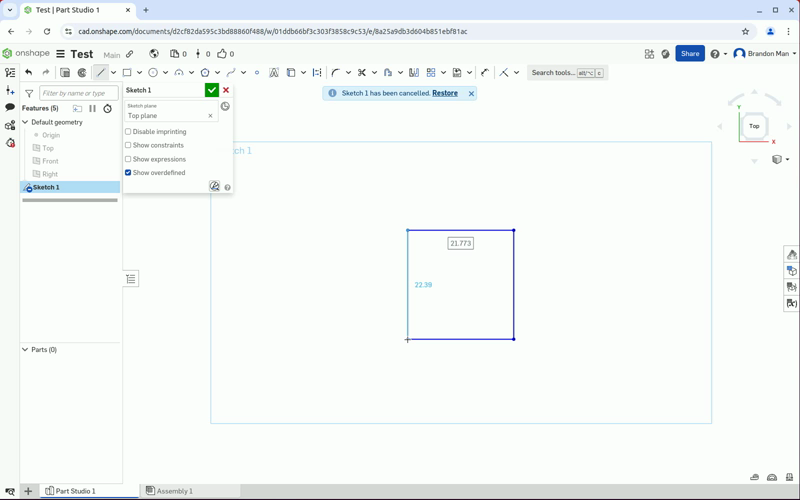
click(407, 339)
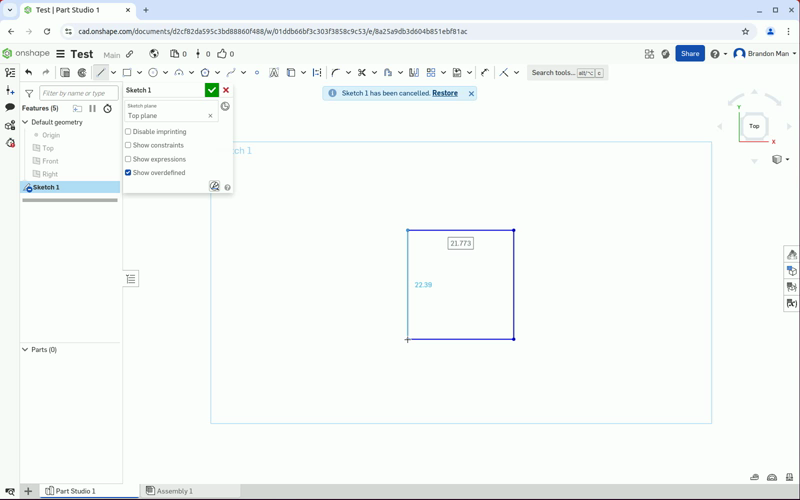
key(esc)
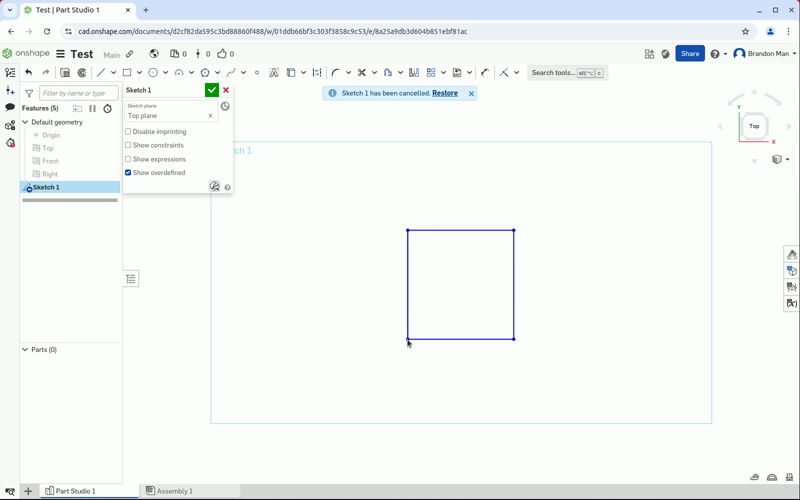
mouse_move(492, 319)
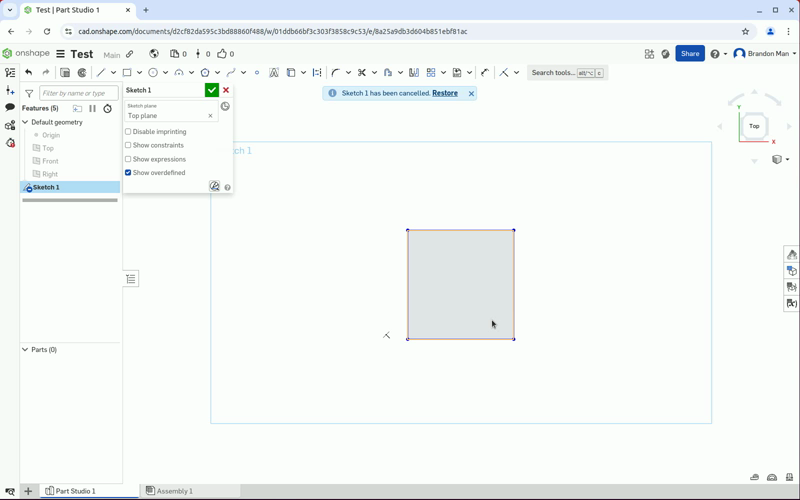
click(492, 319)
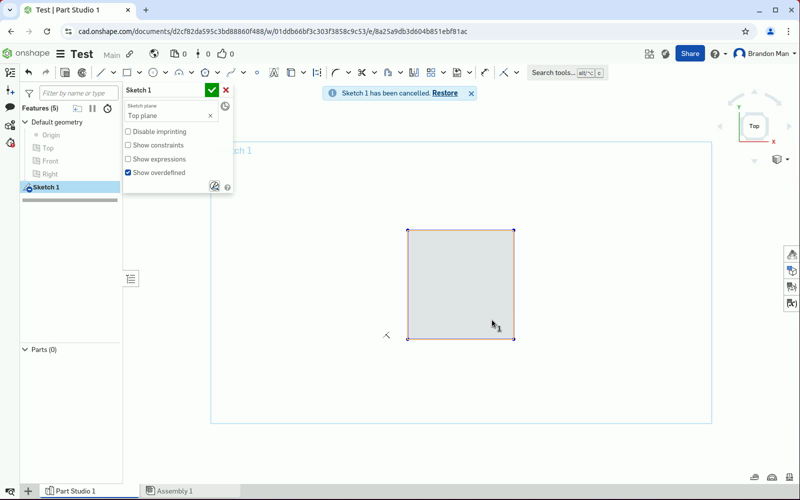
mouse_move(73, 352)
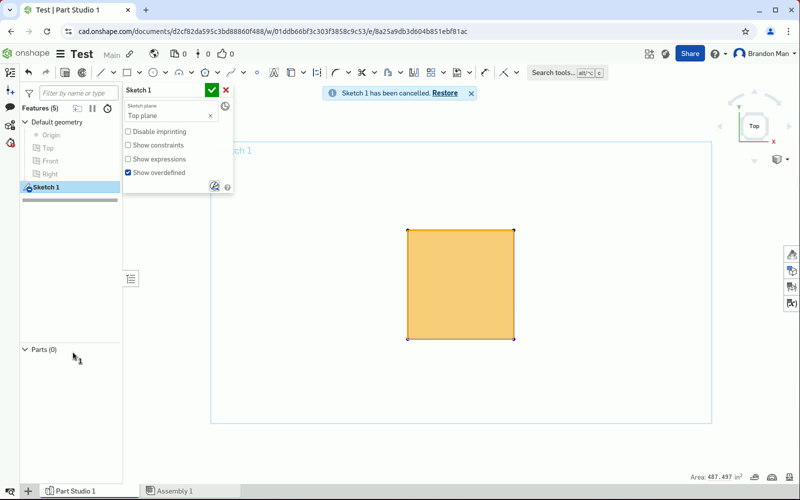
key(shift+y)
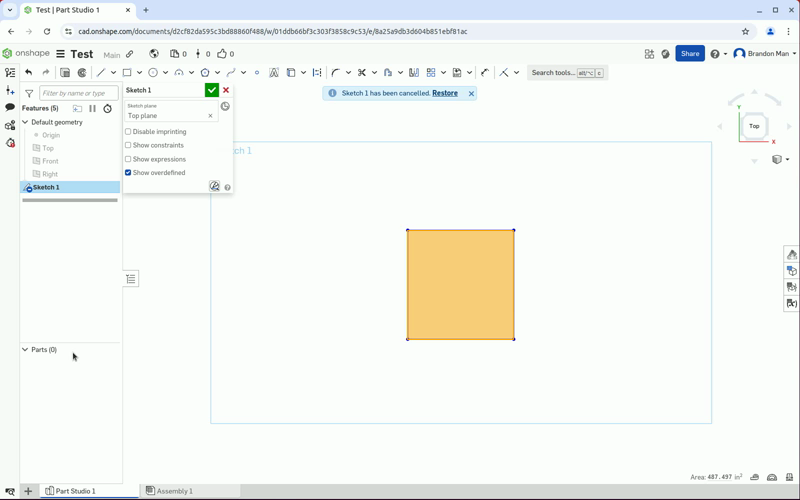
key(shift+e)
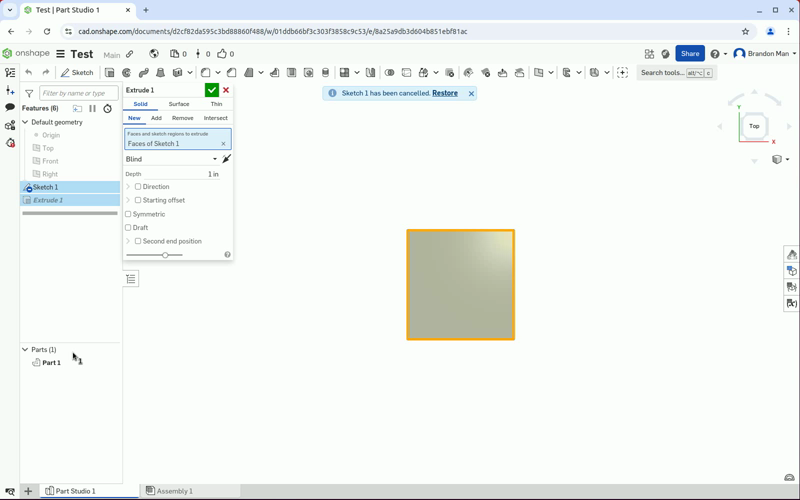
mouse_move(143, 106)
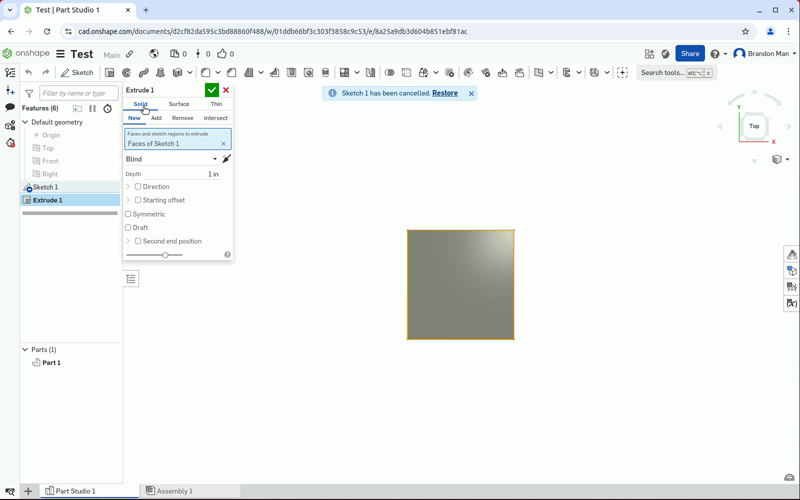
click(143, 106)
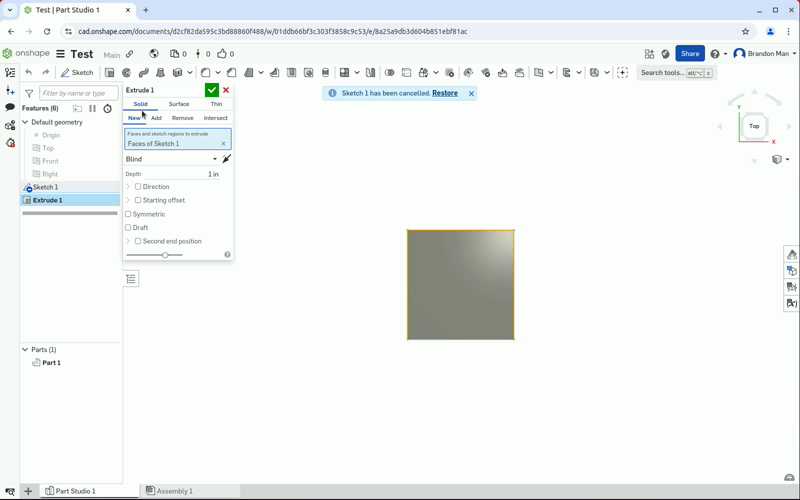
mouse_move(137, 120)
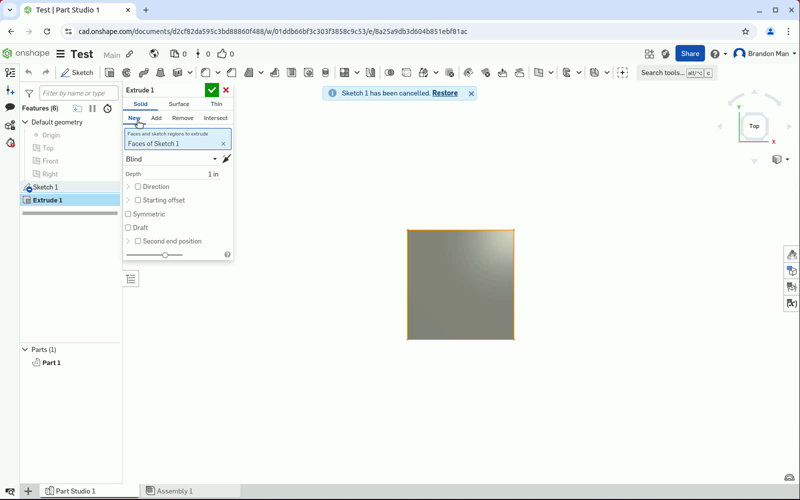
click(137, 120)
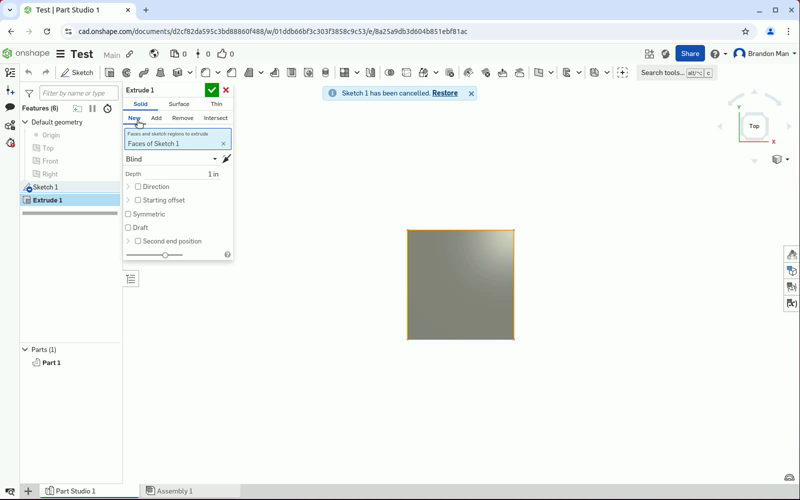
key(tab, 4)
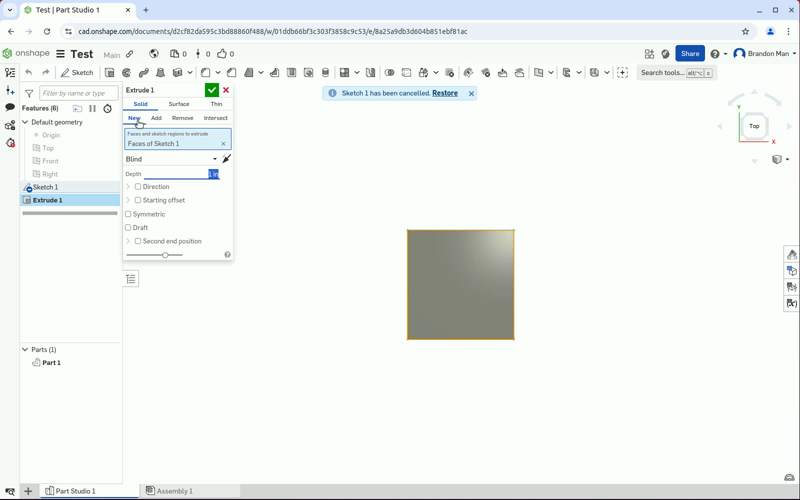
text(23.108)
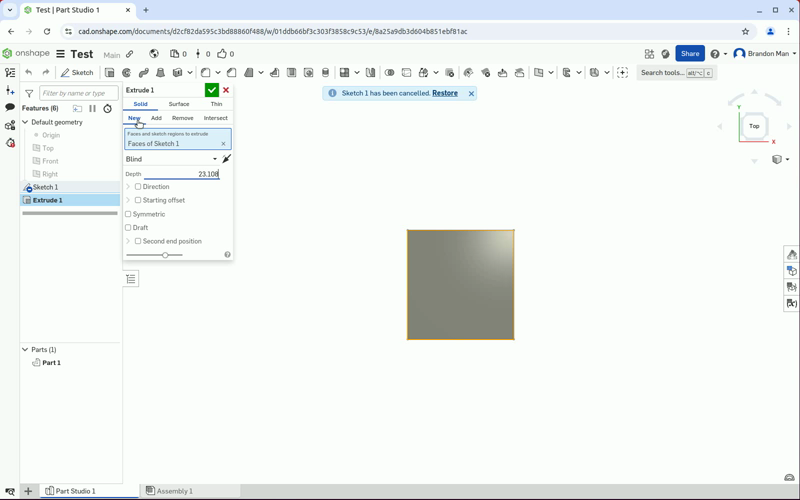
key(enter)
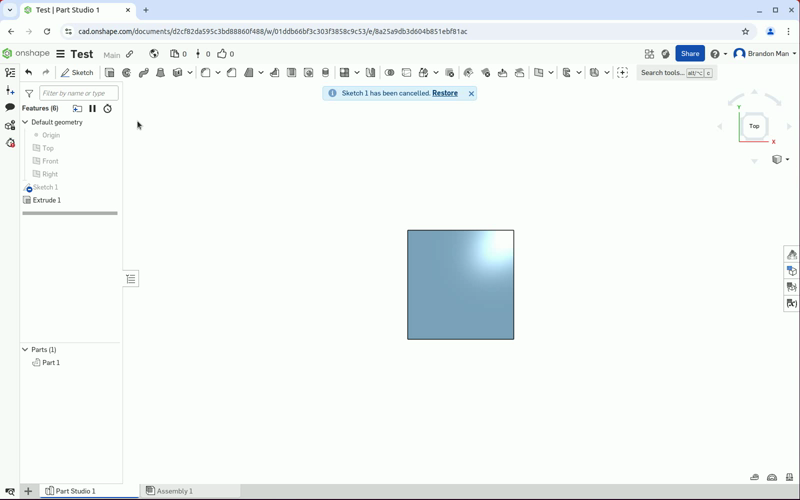
key(shift+h)
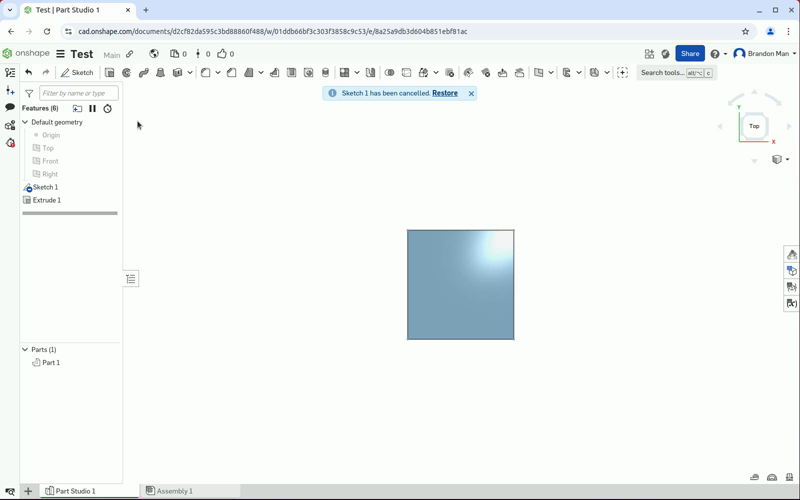
key(shift+h)
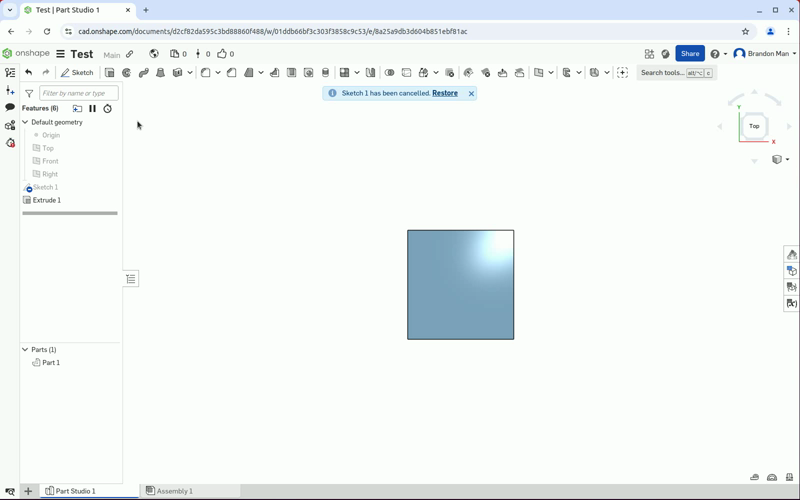
mouse_move(73, 189)
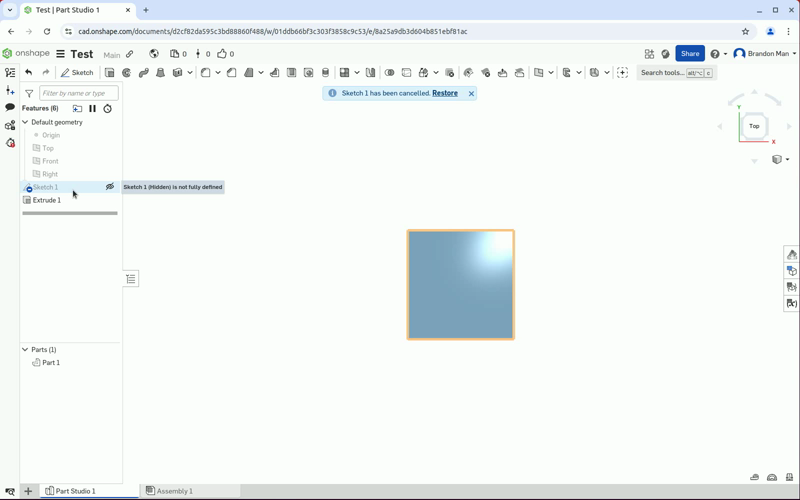
click(73, 189)
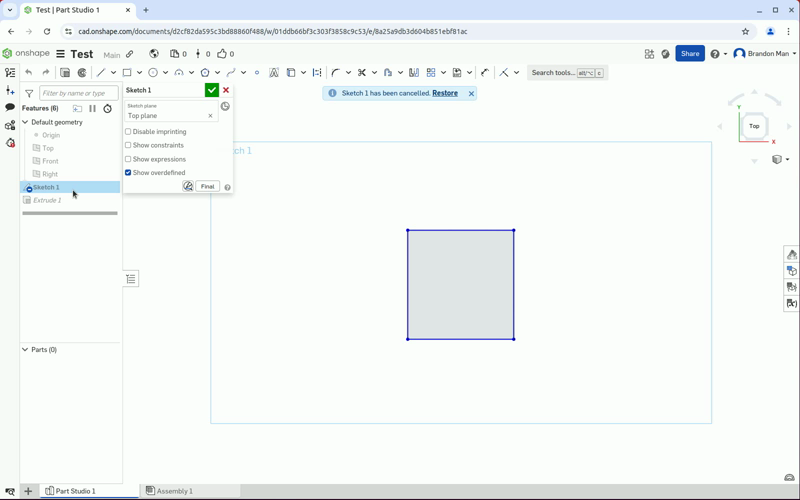
mouse_move(229, 92)
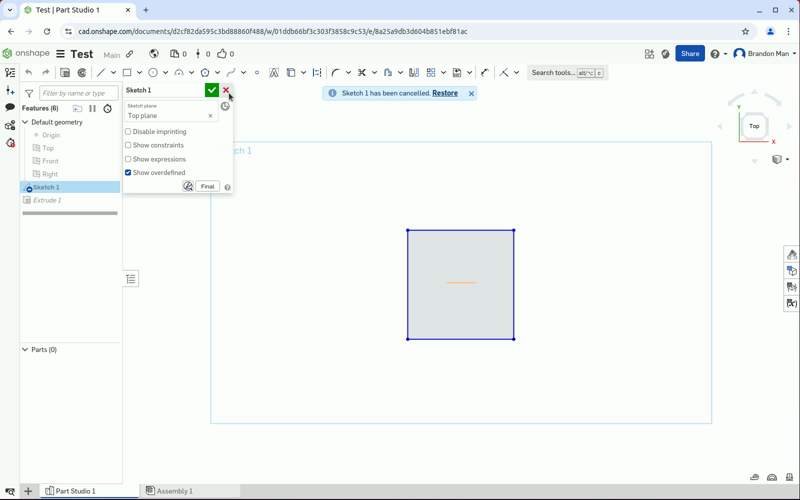
click(229, 92)
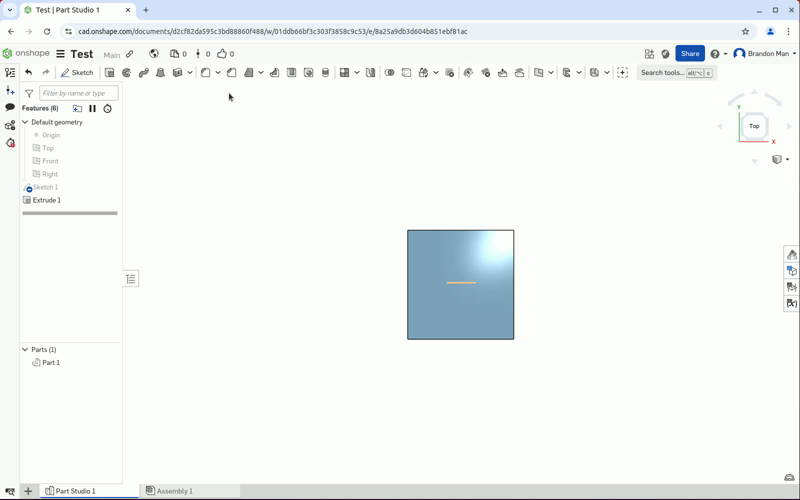
mouse_move(73, 352)
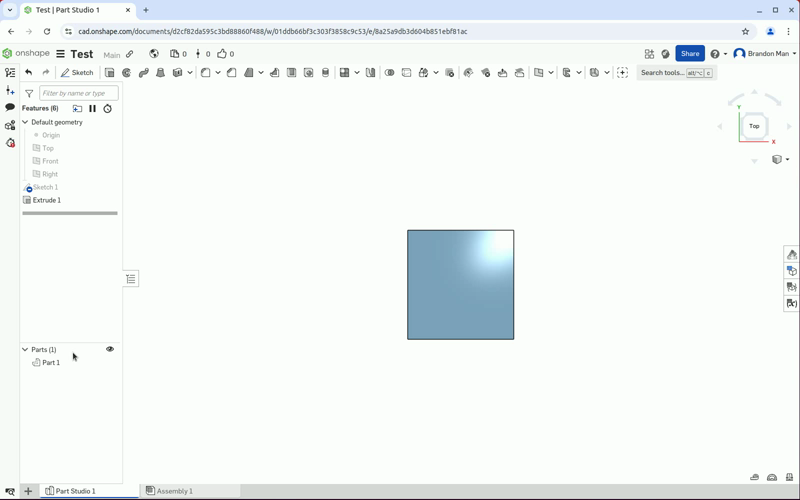
key(y)
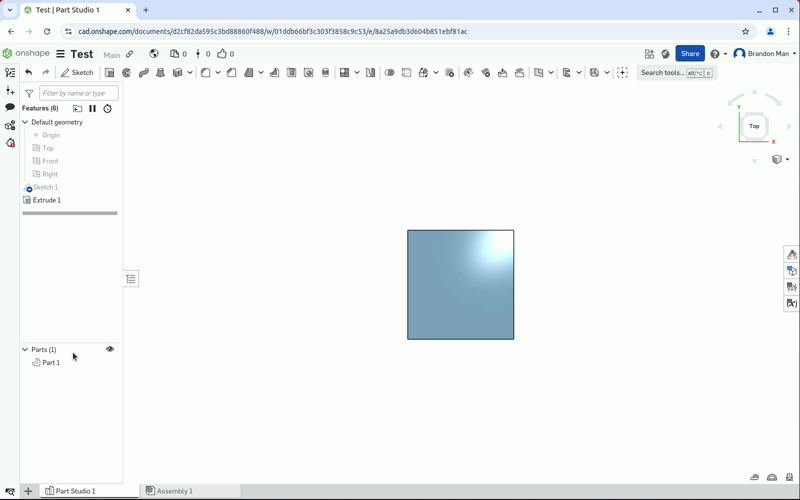
key(shift+p)
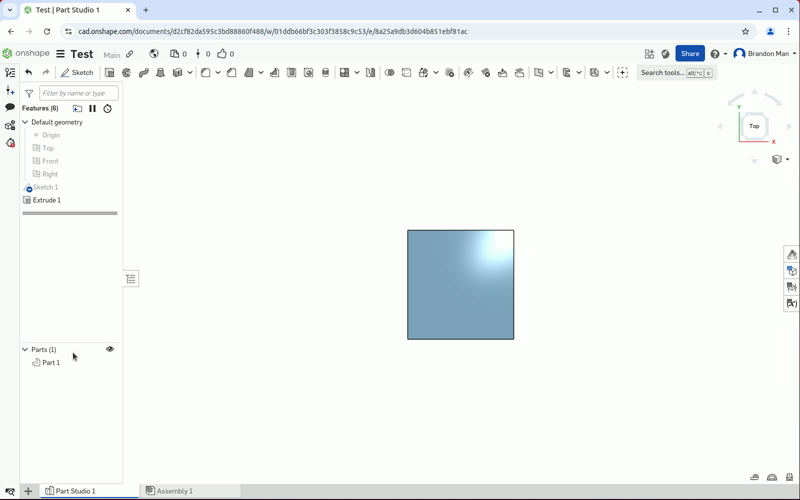
key(space)
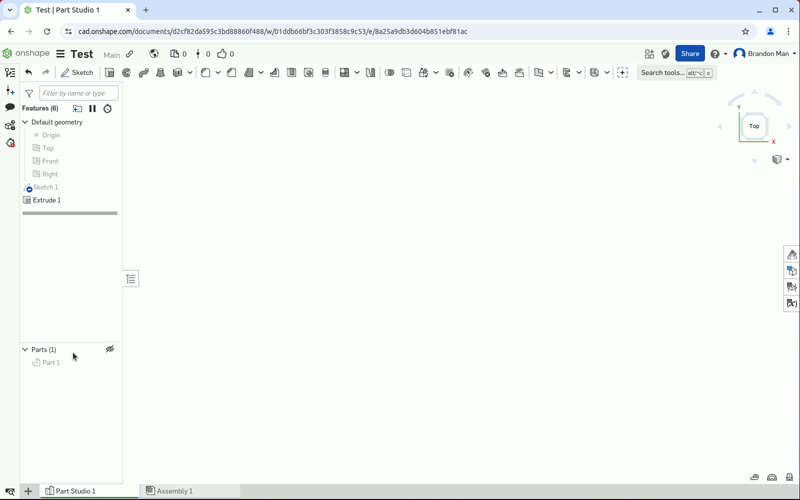
key_down(shift)
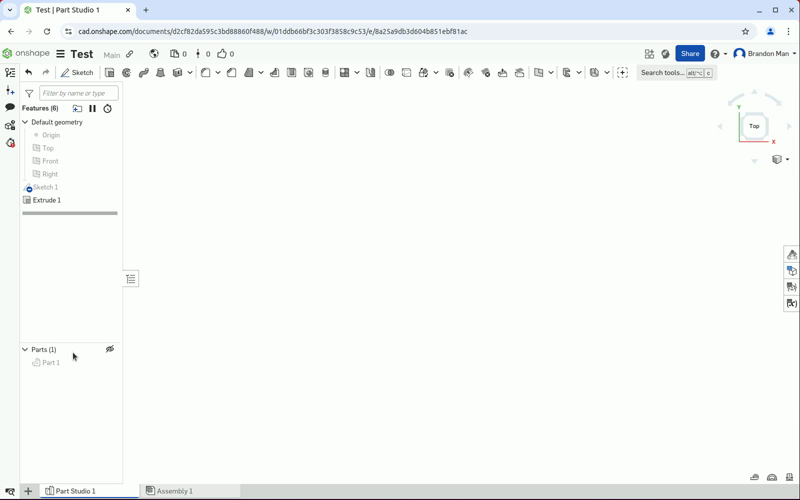
key(up)
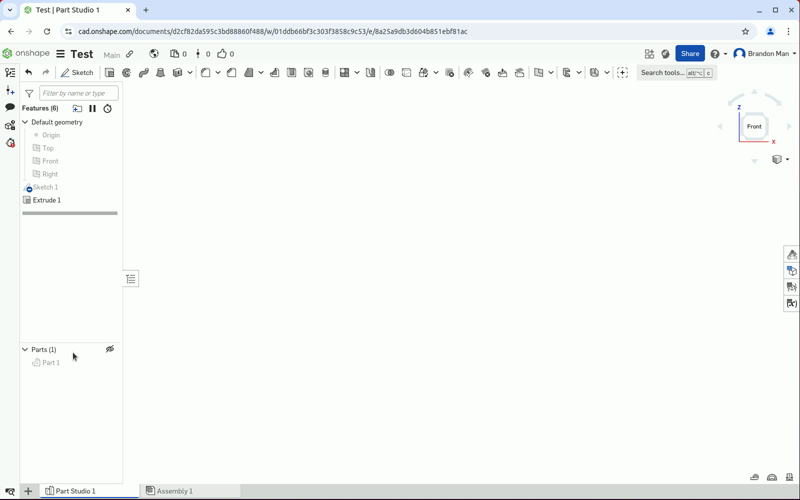
key_up(shift)
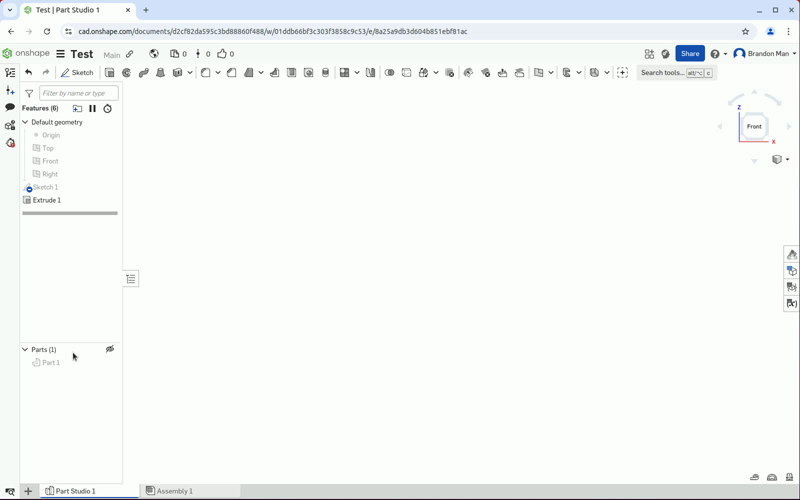
key(space)
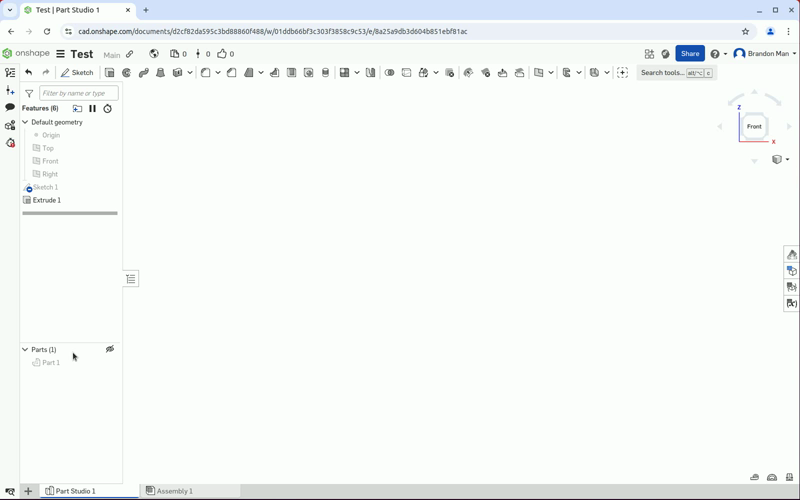
key_down(shift)
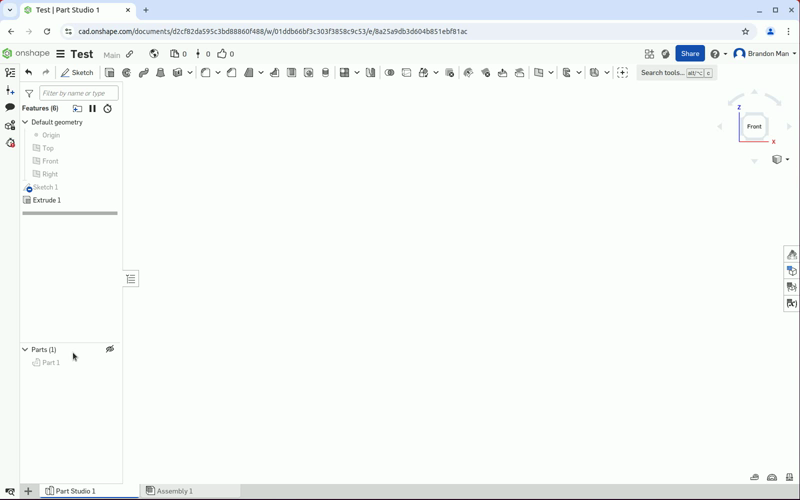
key(left)
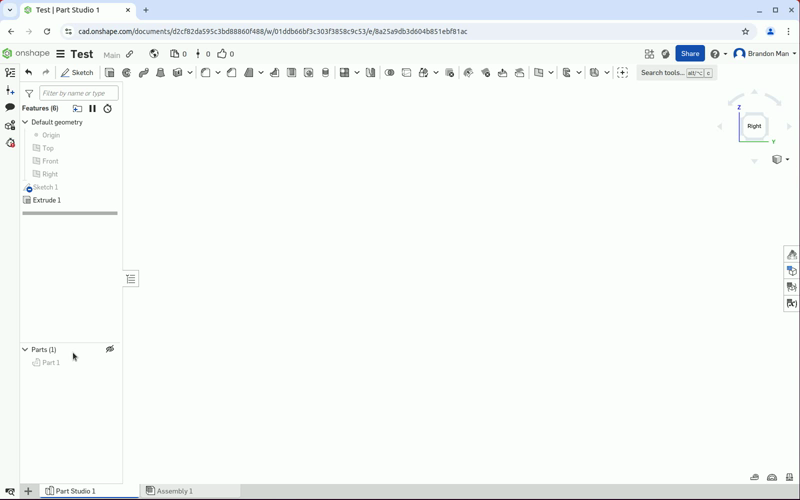
key_up(shift)
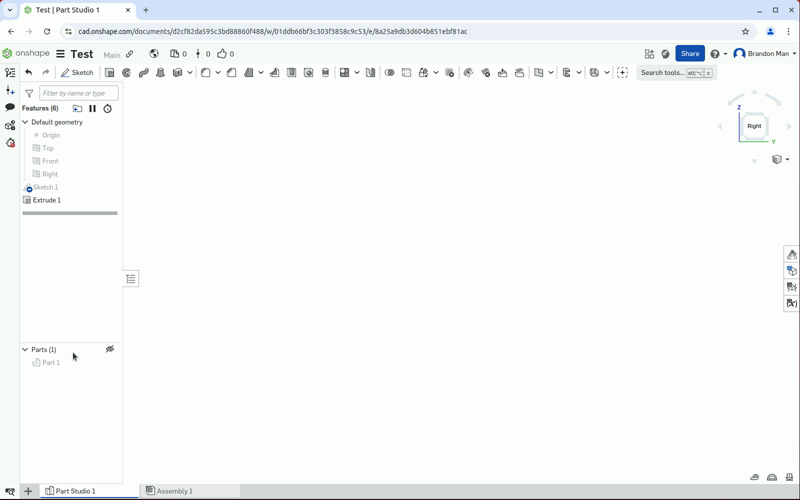
mouse_move(73, 352)
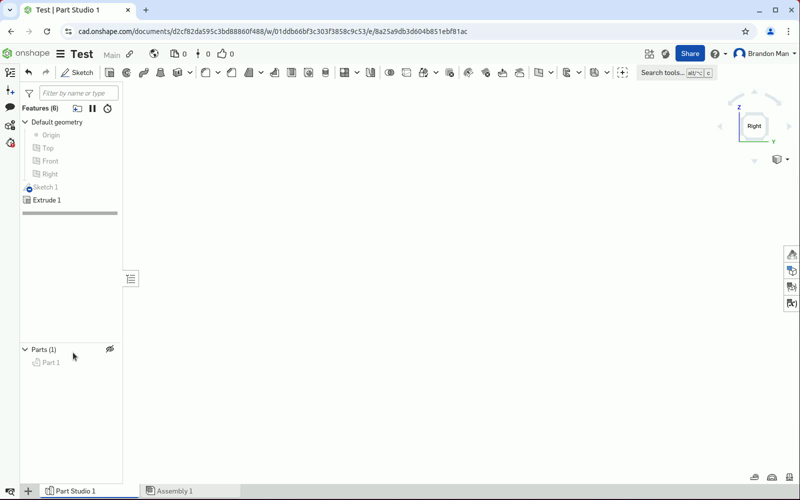
key(shift+y)
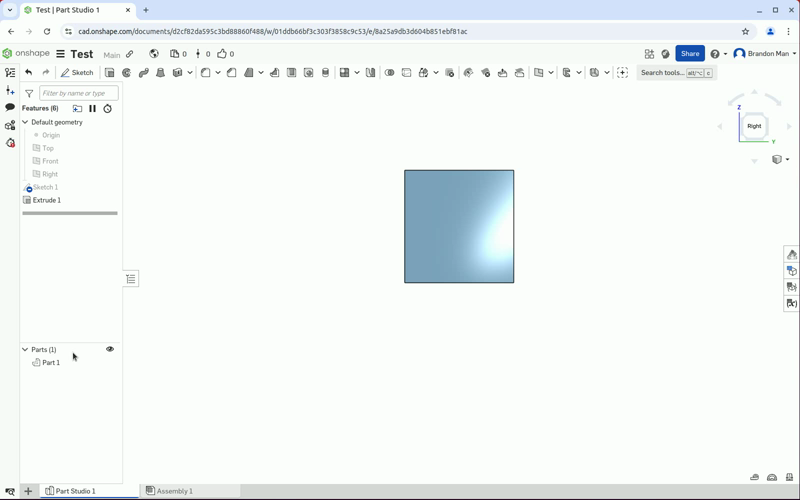
mouse_move(541, 75)
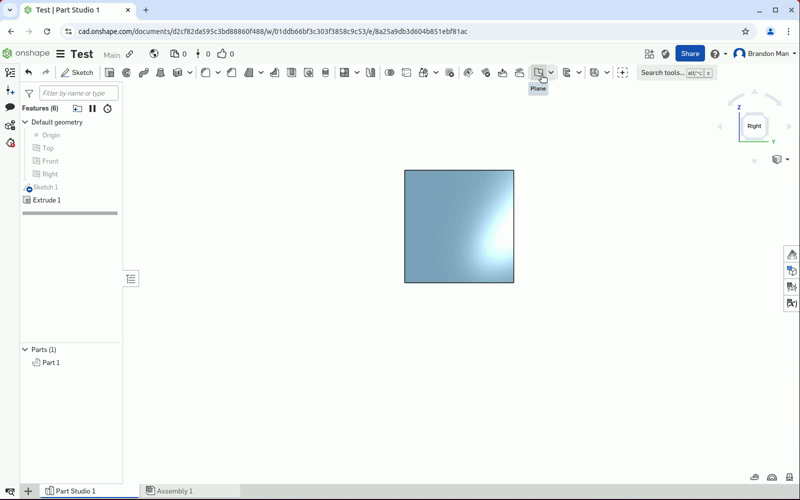
click(541, 75)
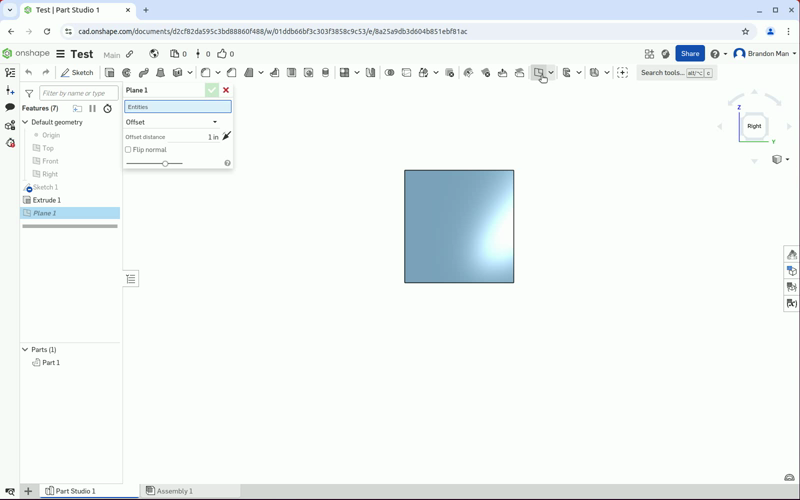
mouse_move(73, 176)
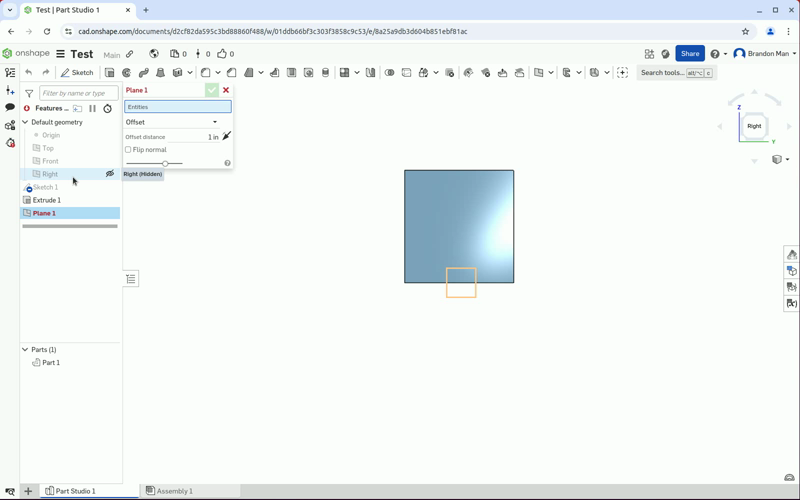
click(73, 176)
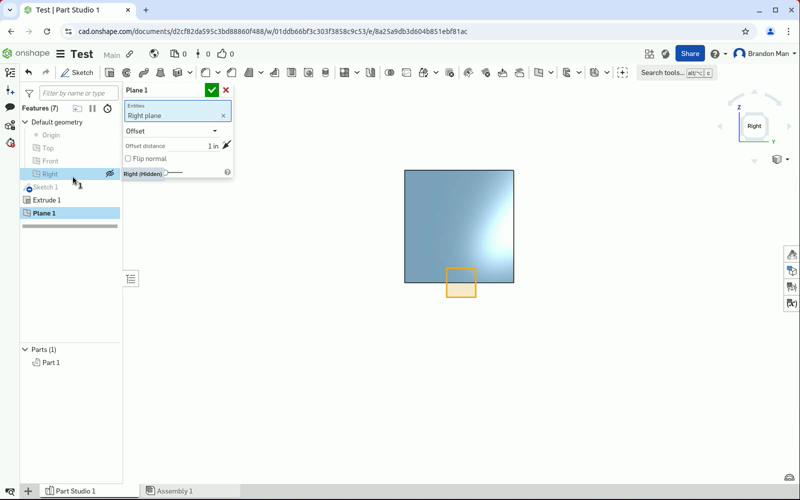
key(tab, 2)
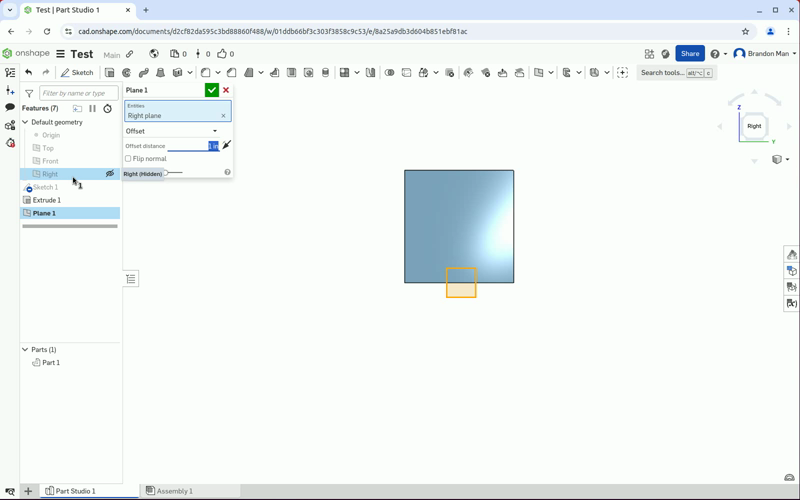
text(10.599)
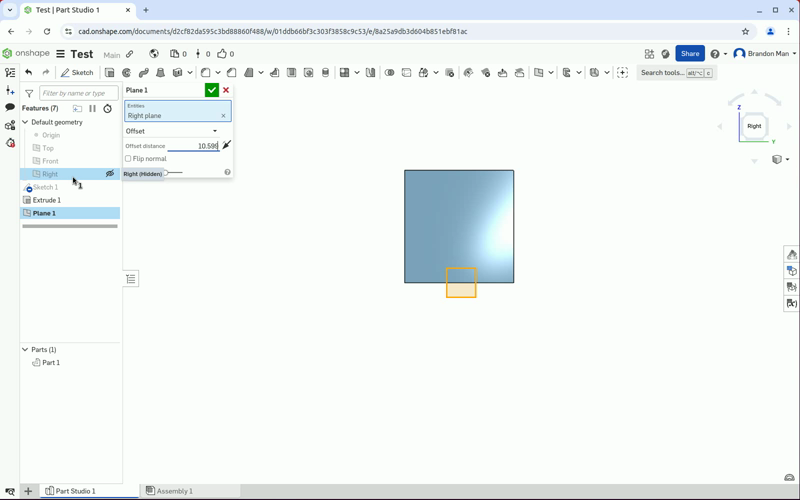
key(enter, 2)
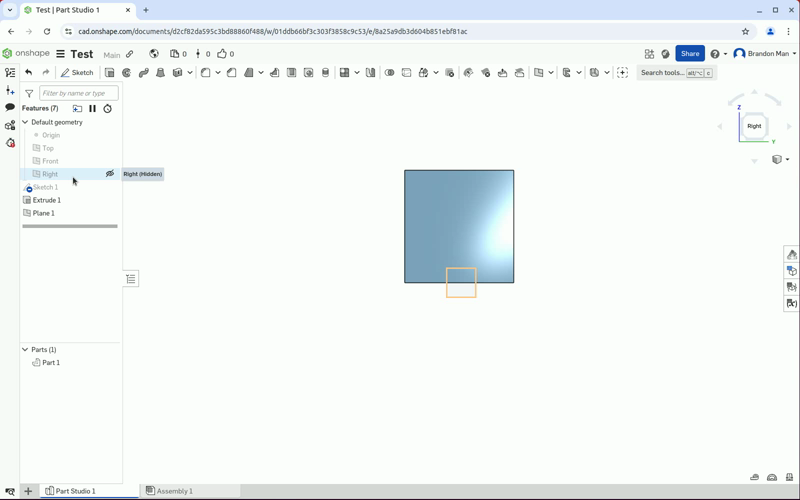
key(shift+s)
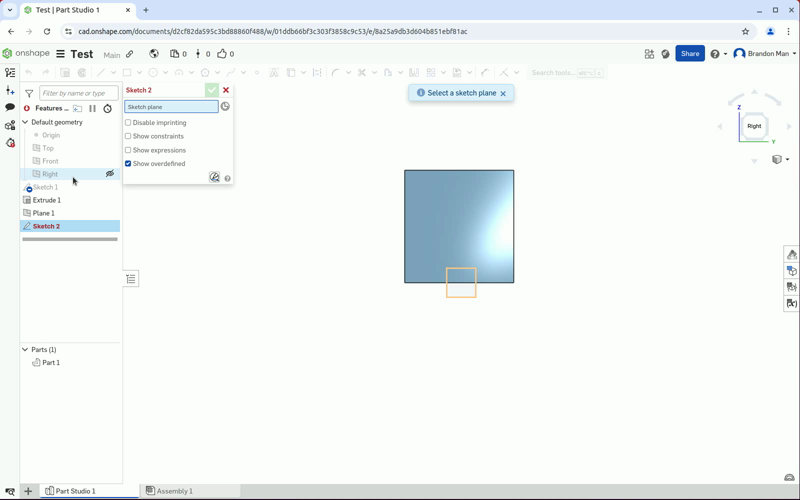
mouse_move(73, 215)
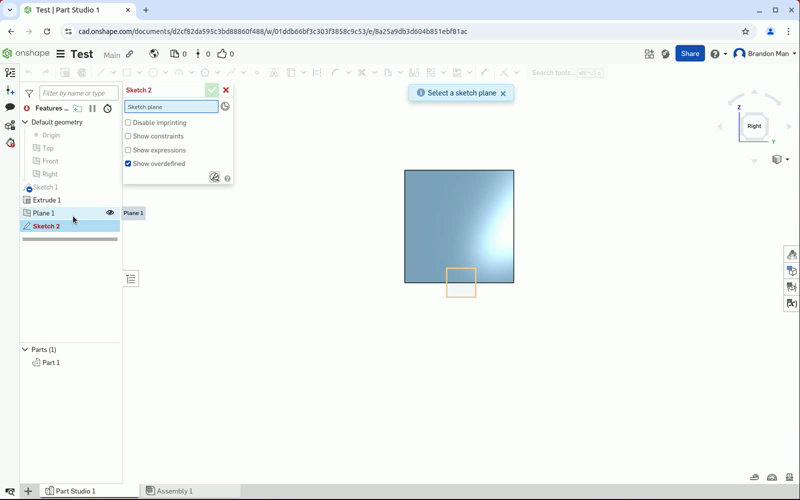
click(73, 215)
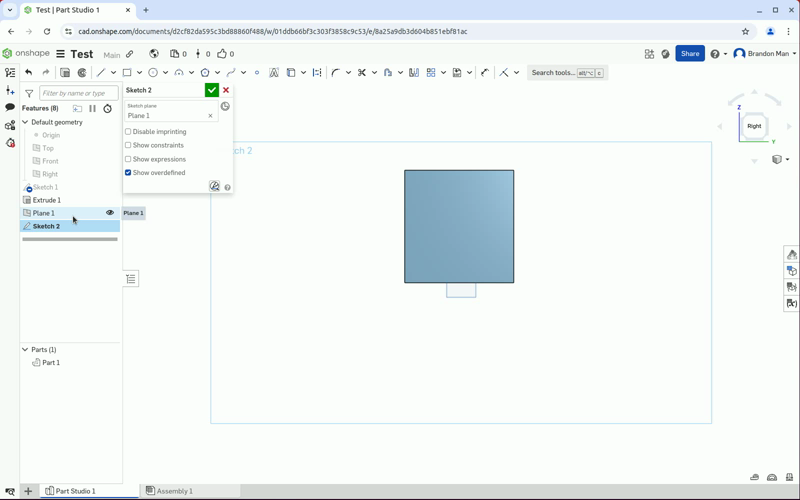
mouse_move(73, 352)
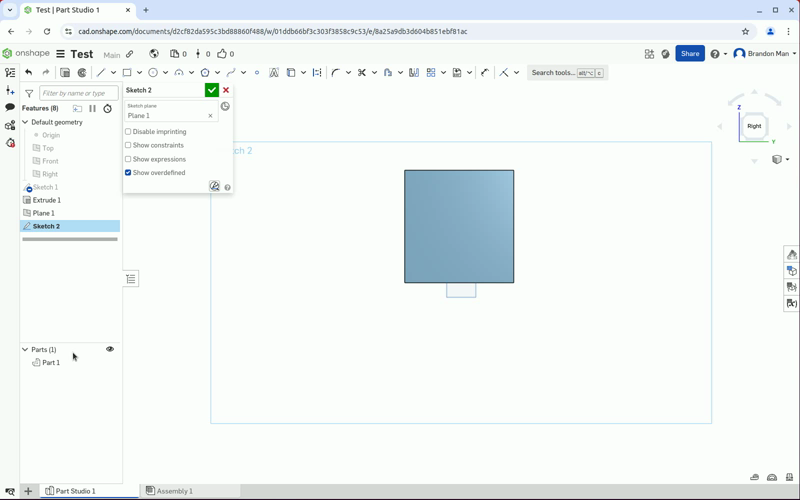
key(y)
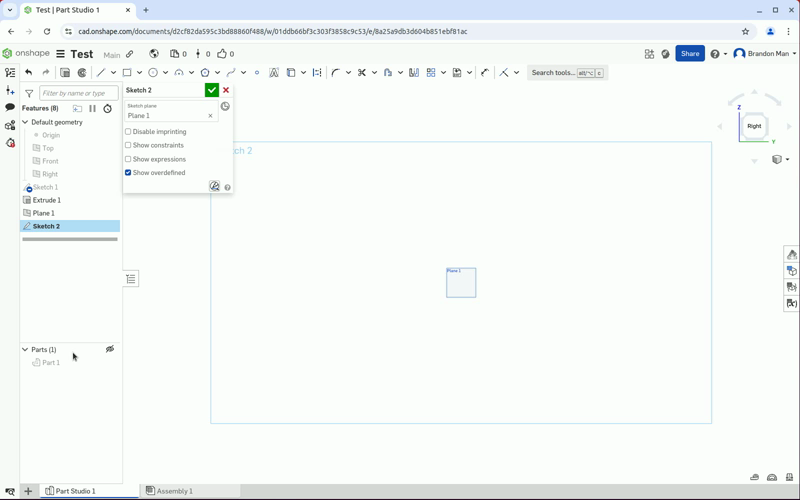
key(l)
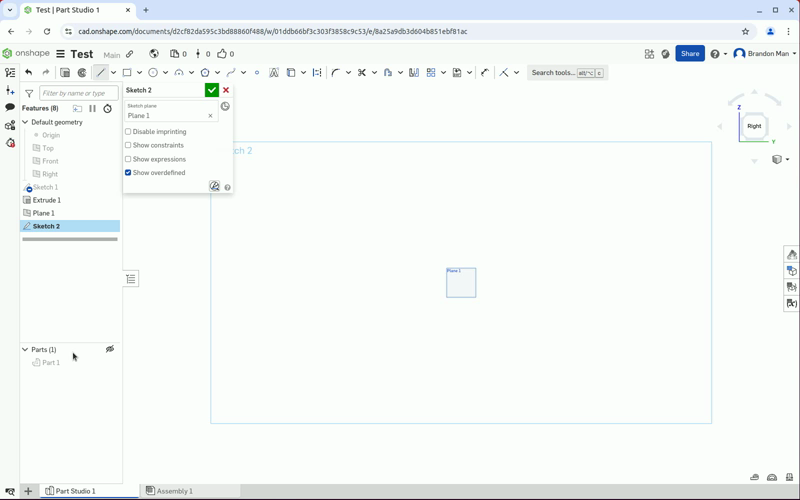
key_down(shift)
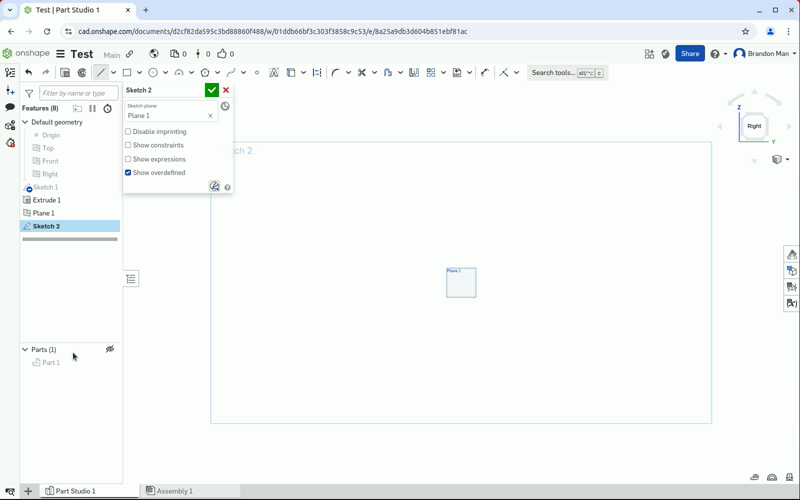
mouse_move(404, 266)
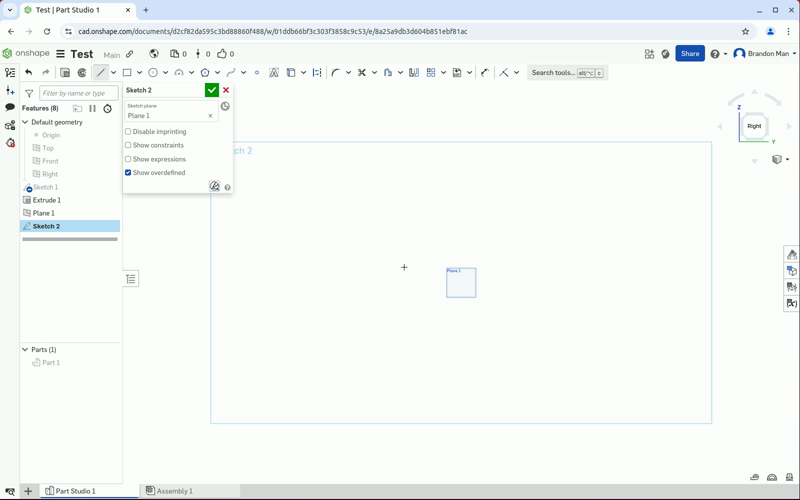
click(404, 266)
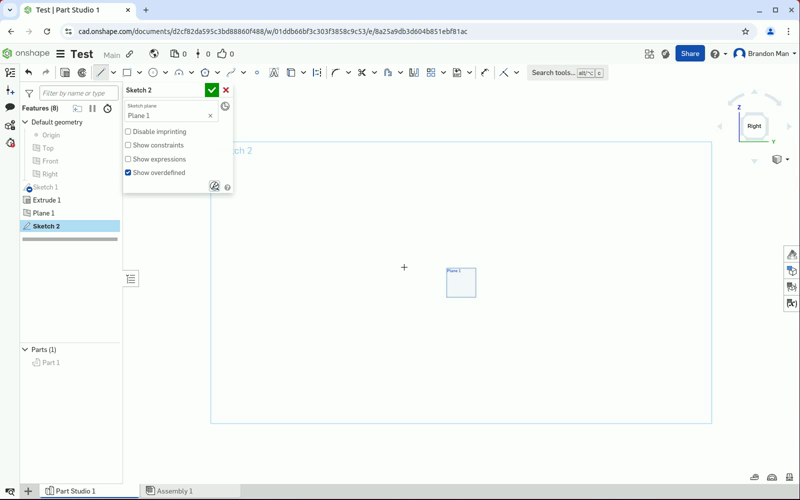
key_up(shift)
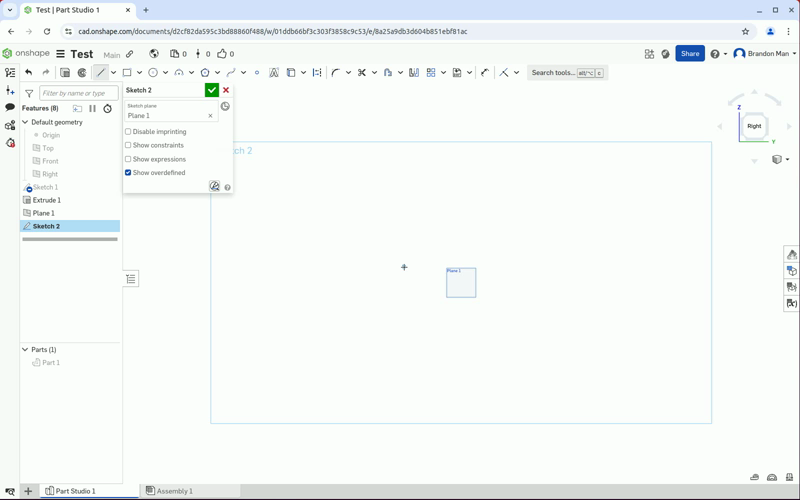
key_down(shift)
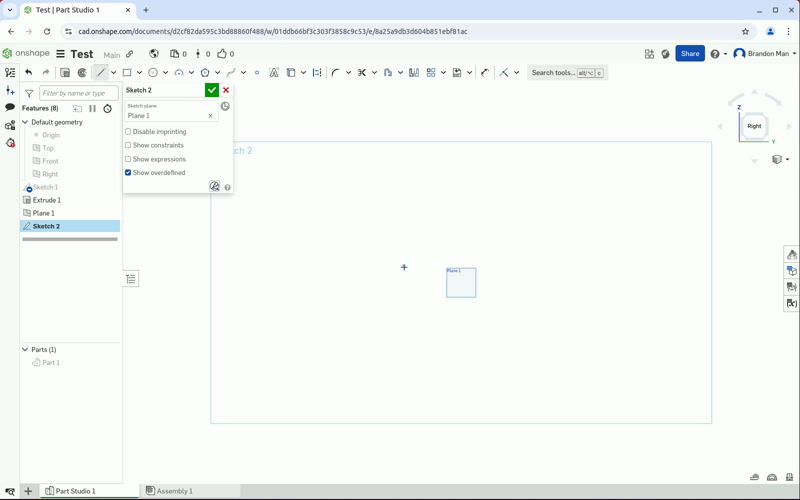
mouse_move(484, 266)
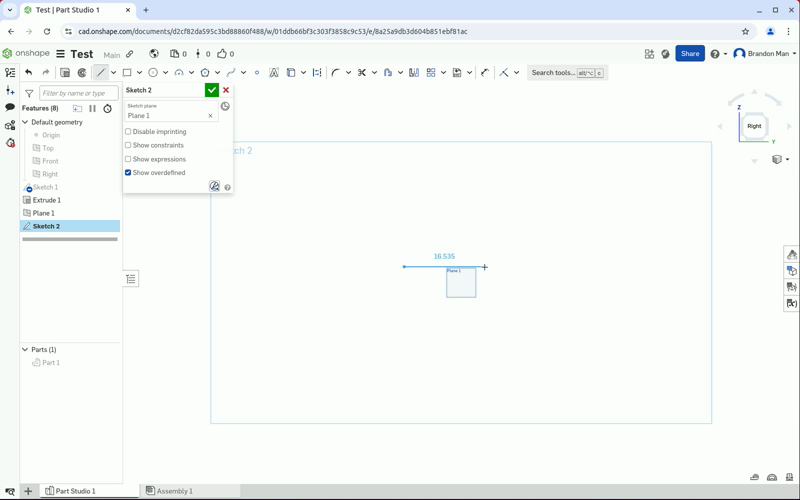
click(484, 266)
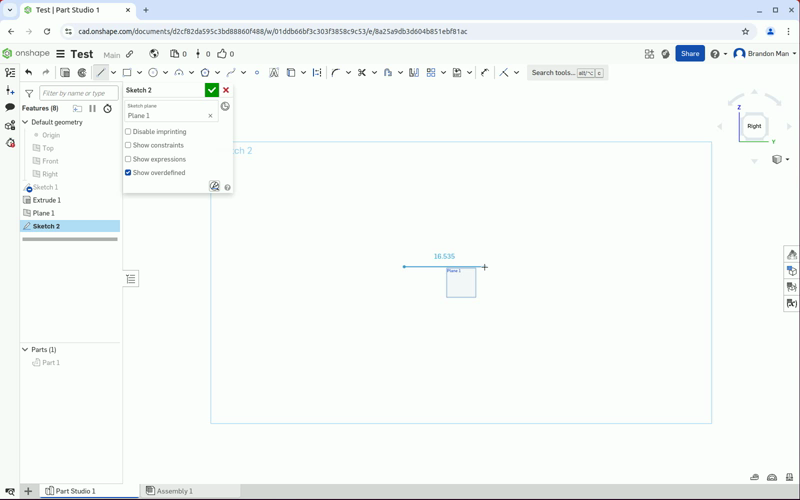
key_up(shift)
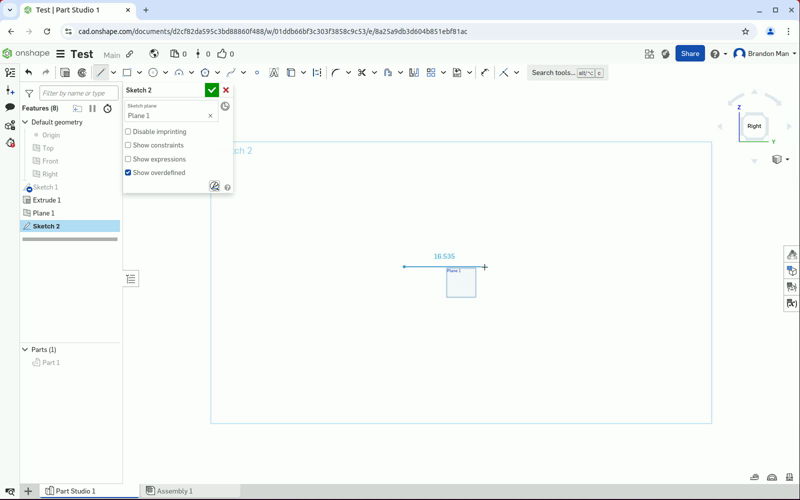
key_down(shift)
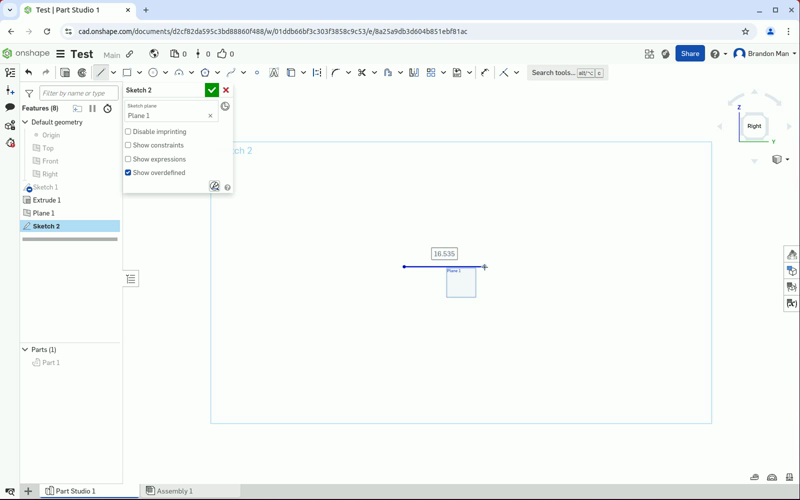
mouse_move(484, 188)
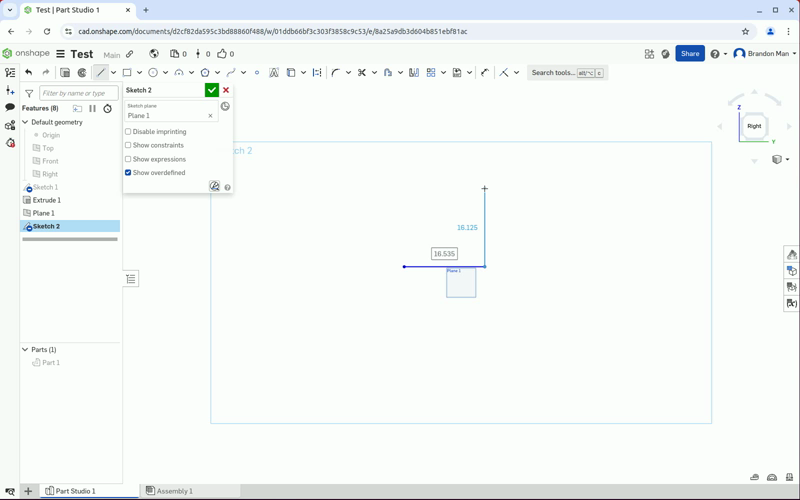
click(484, 188)
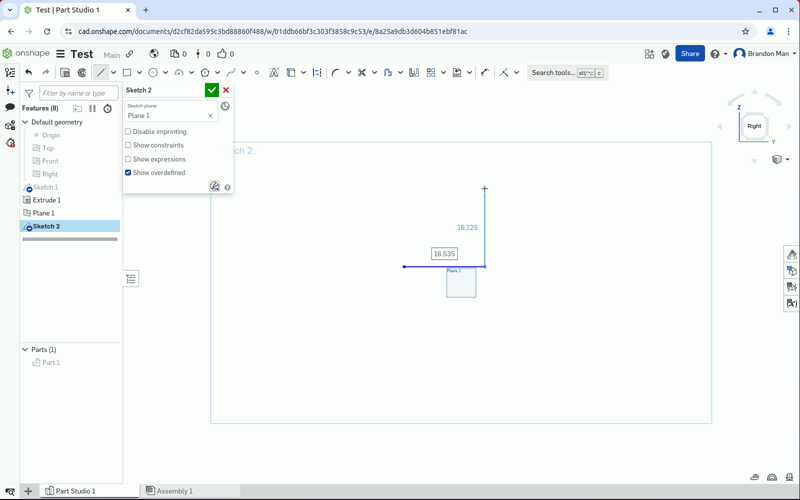
key_up(shift)
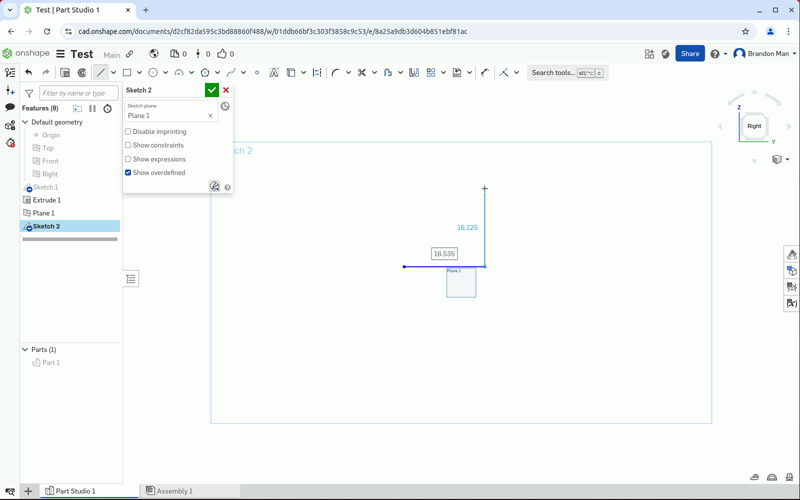
key_down(shift)
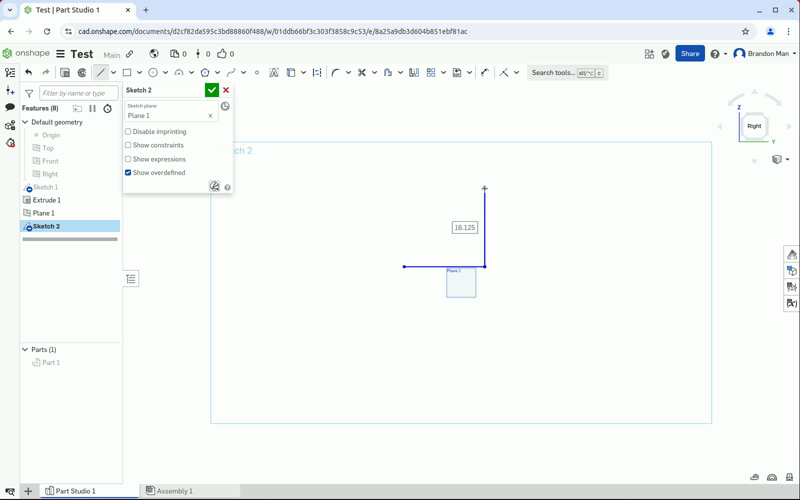
mouse_move(404, 188)
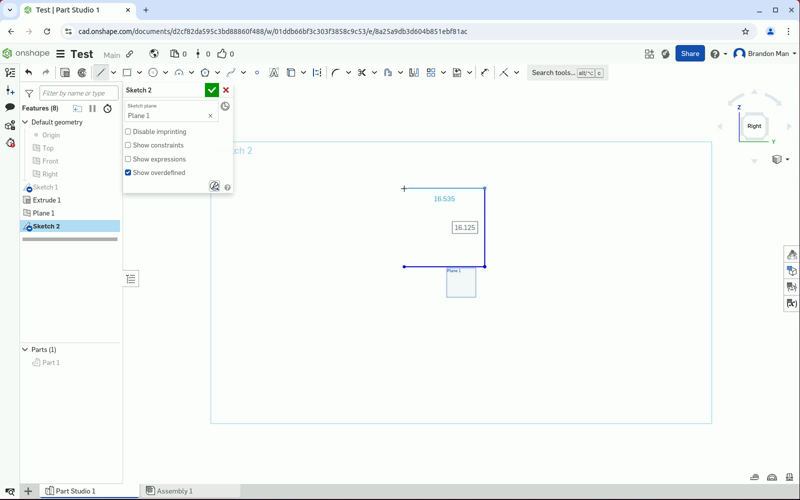
click(404, 188)
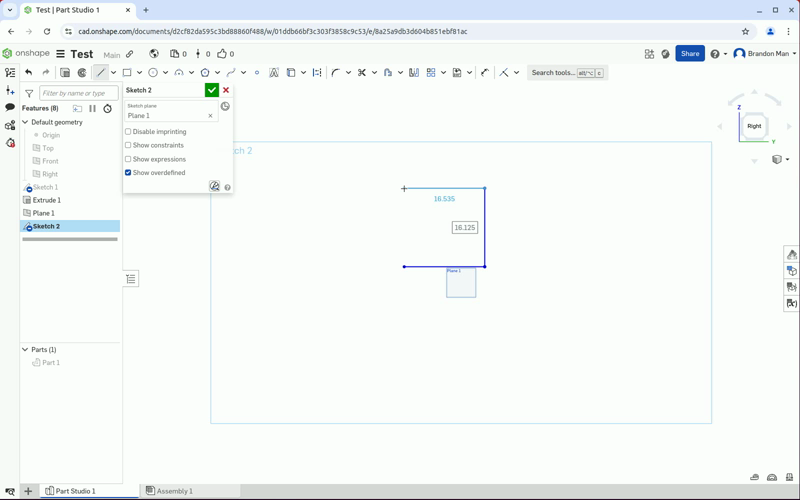
key_up(shift)
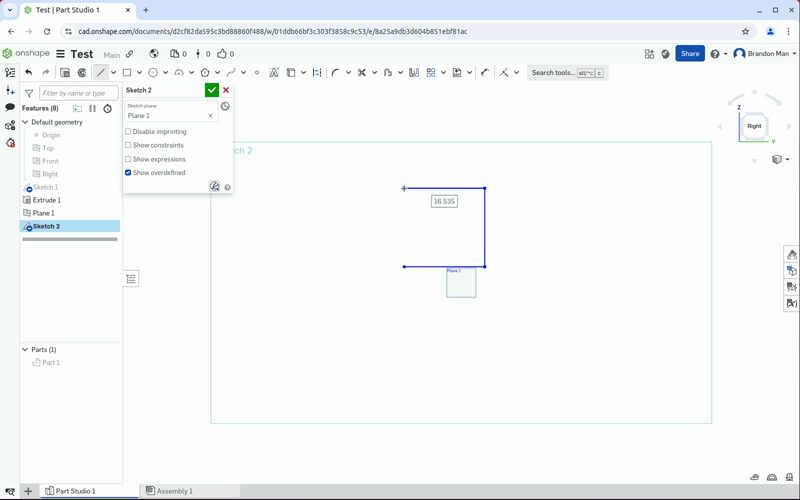
key_down(shift)
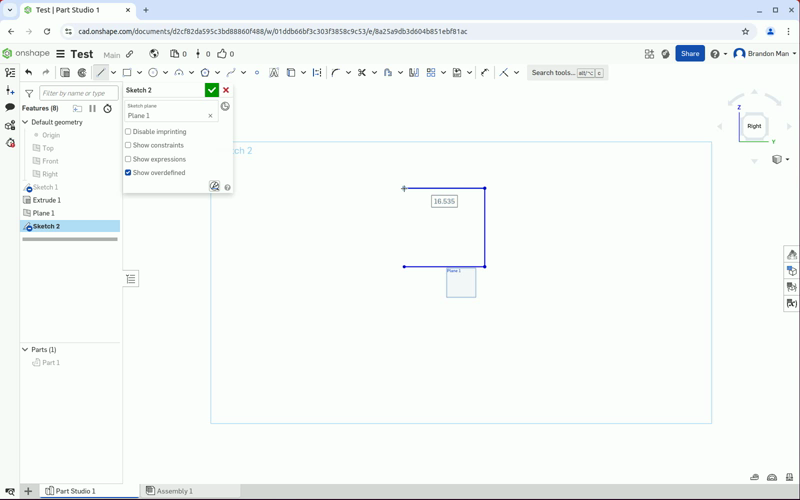
mouse_move(404, 266)
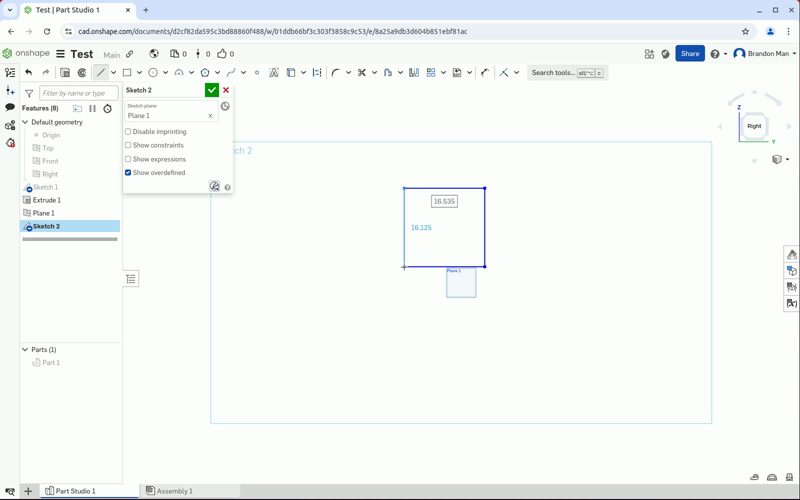
key_up(shift)
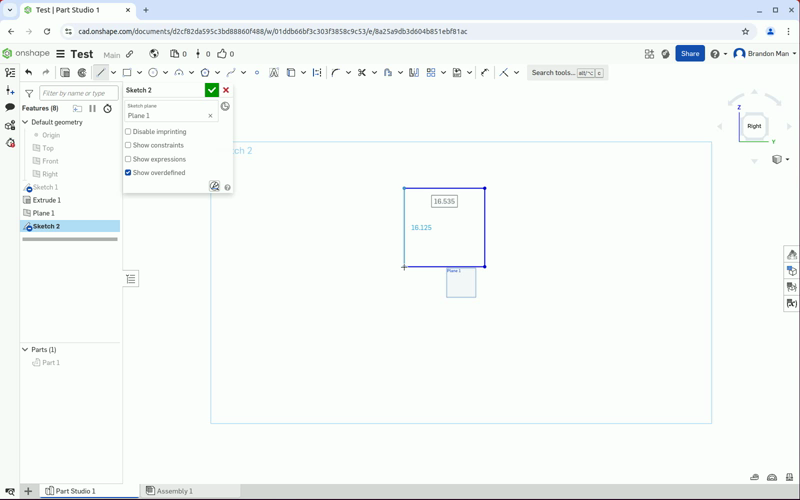
click(404, 266)
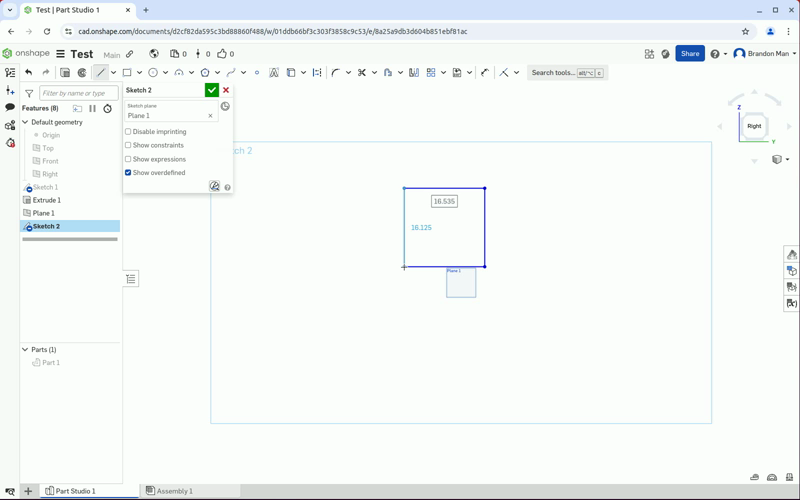
key(esc)
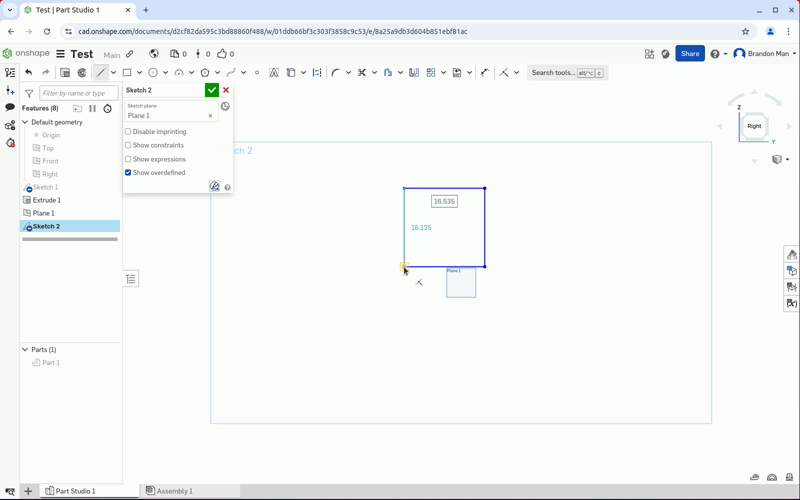
mouse_move(414, 223)
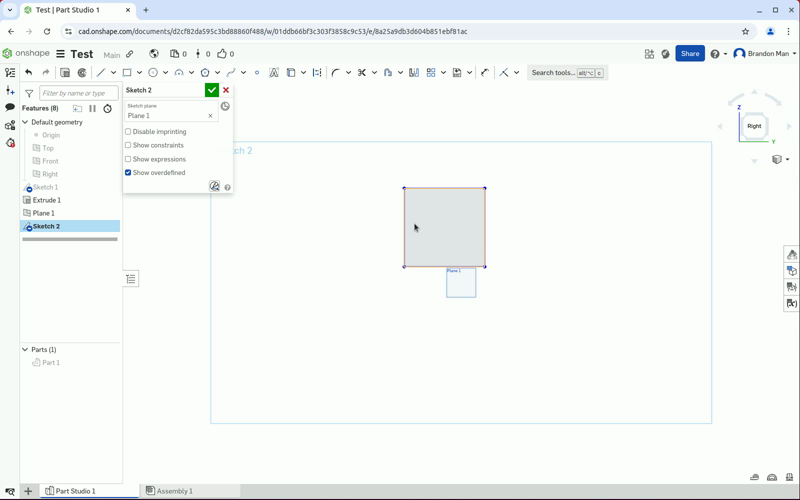
click(414, 223)
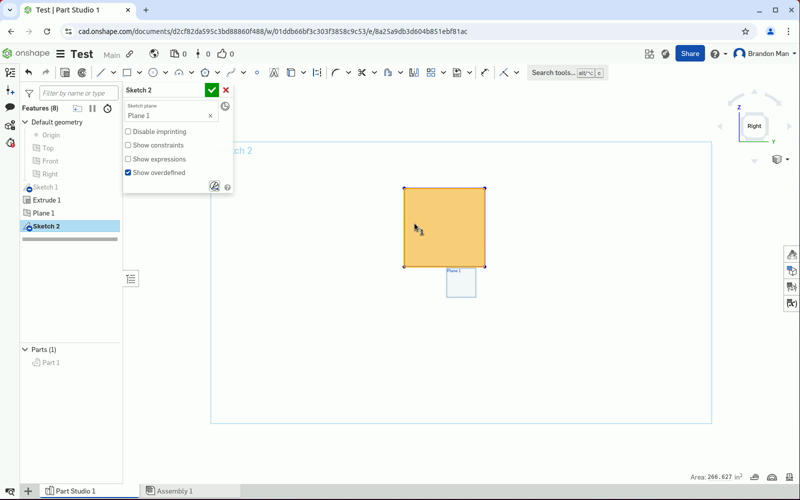
mouse_move(73, 352)
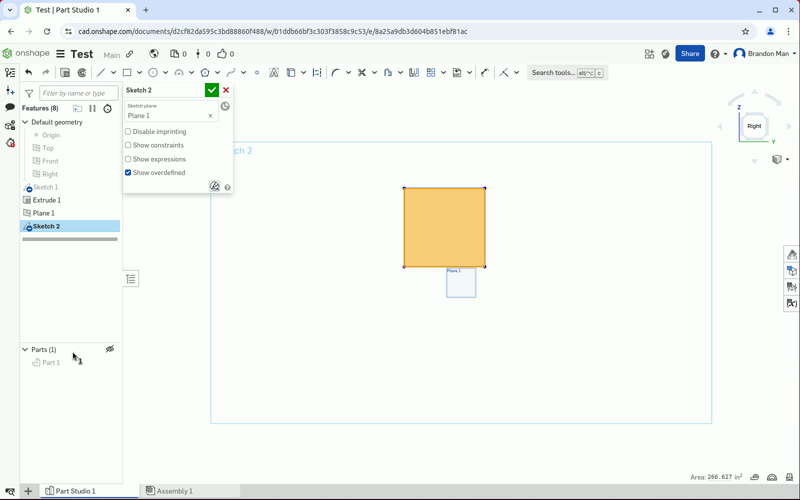
key(shift+y)
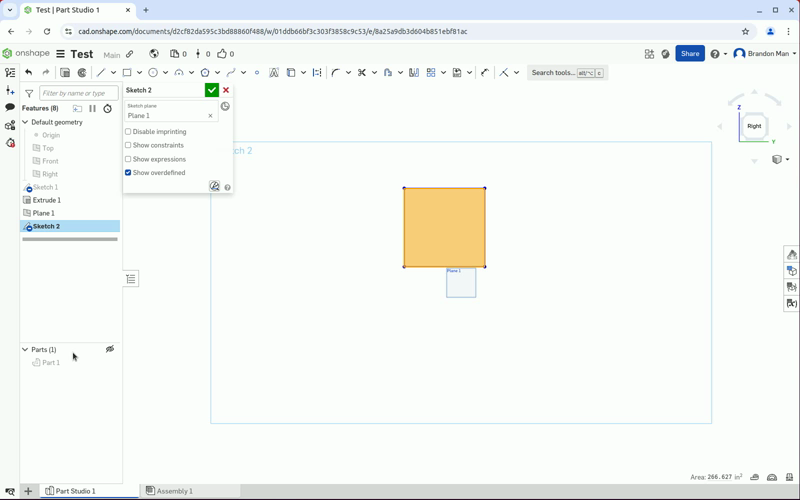
key(shift+e)
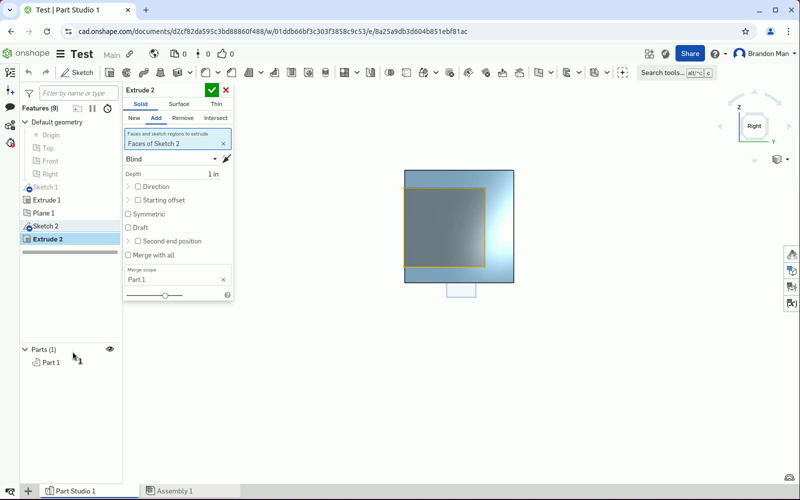
mouse_move(143, 106)
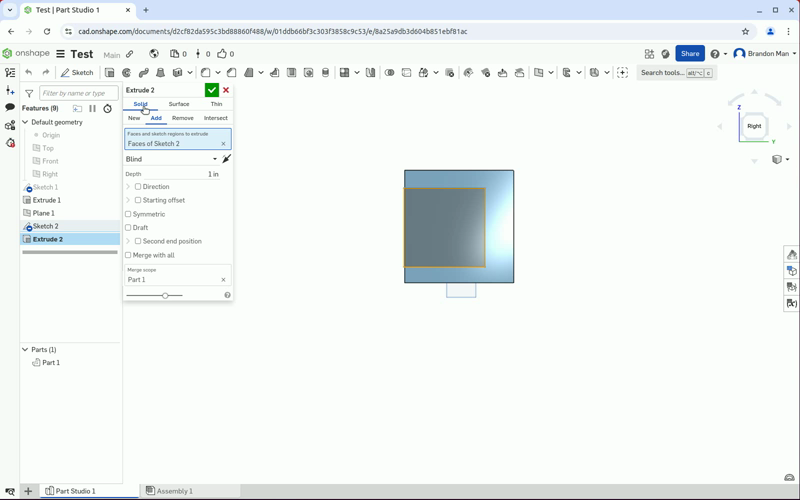
click(143, 106)
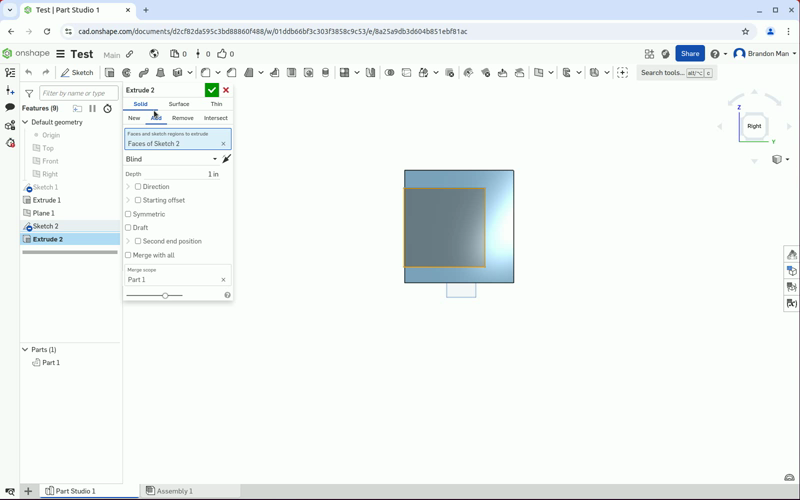
mouse_move(186, 120)
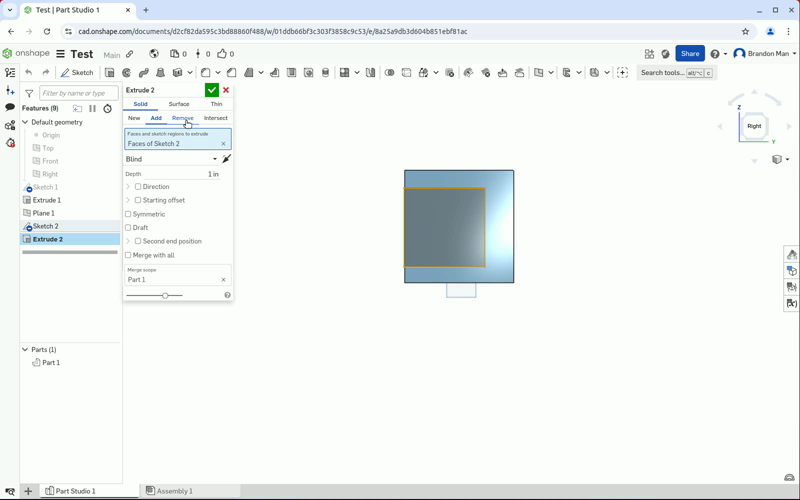
click(186, 120)
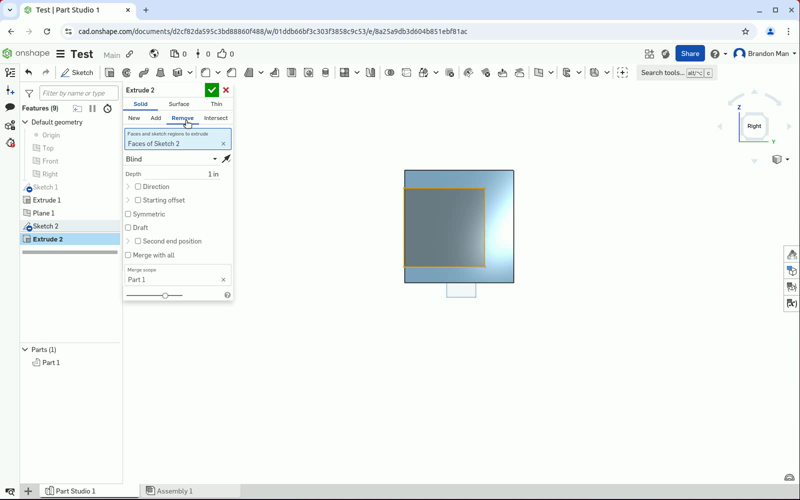
key(tab, 4)
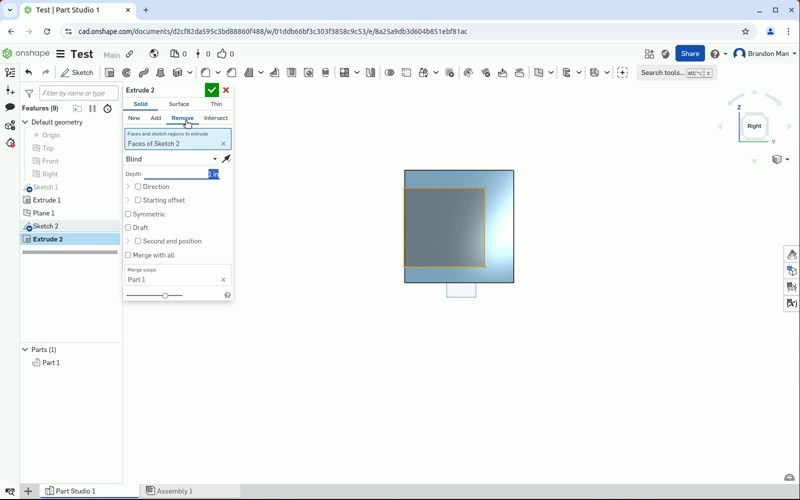
text(25.034)
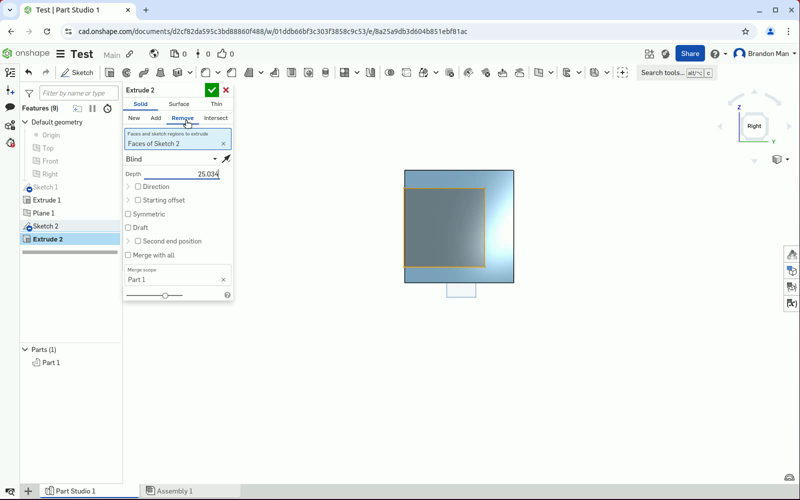
key(tab, 6)
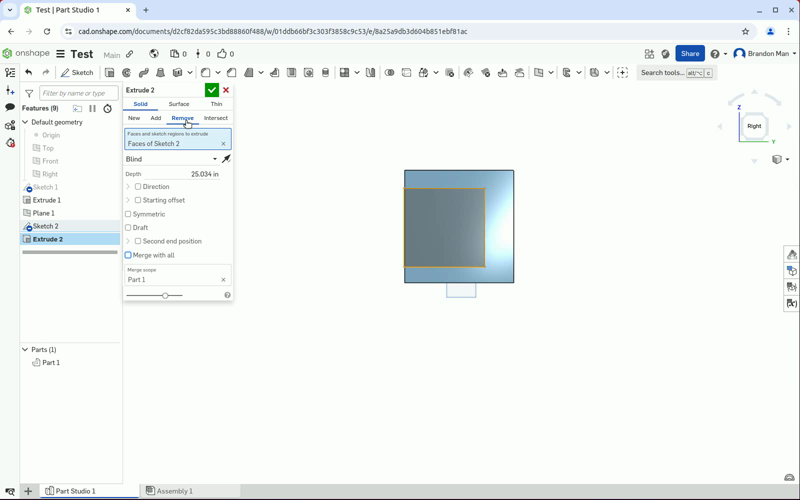
key(space)
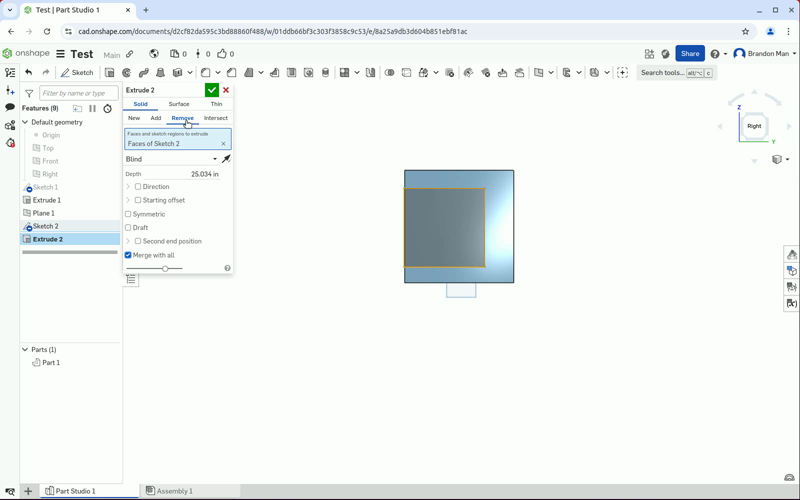
key(enter)
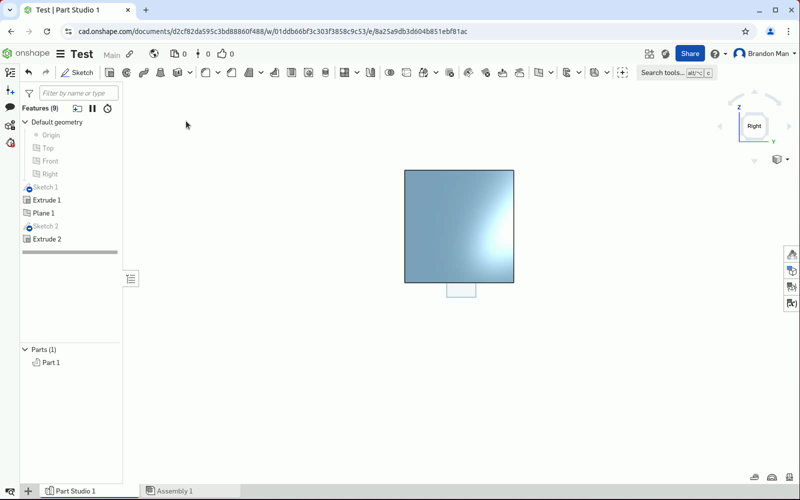
key(shift+h)
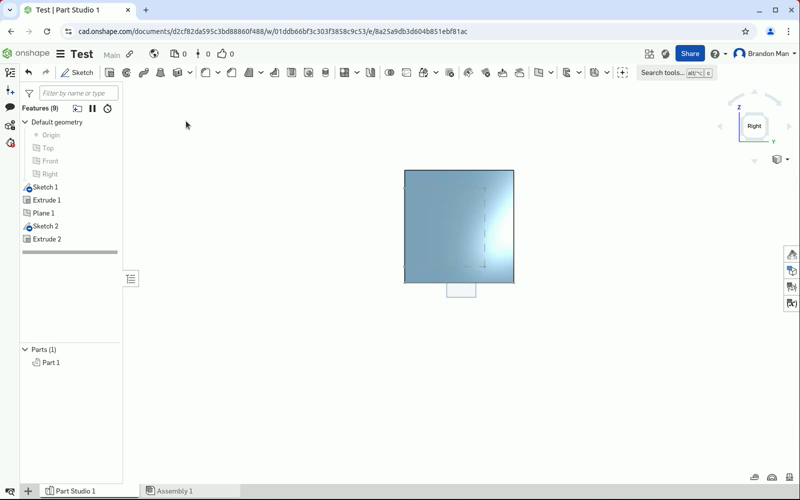
key(shift+h)
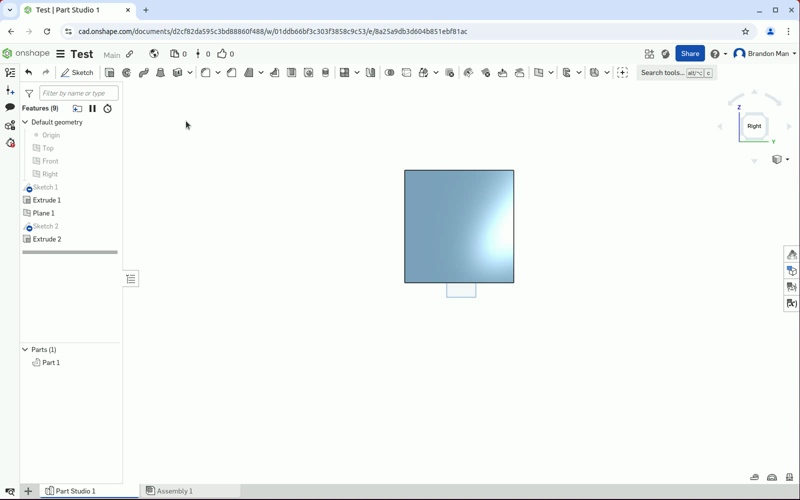
mouse_move(73, 189)
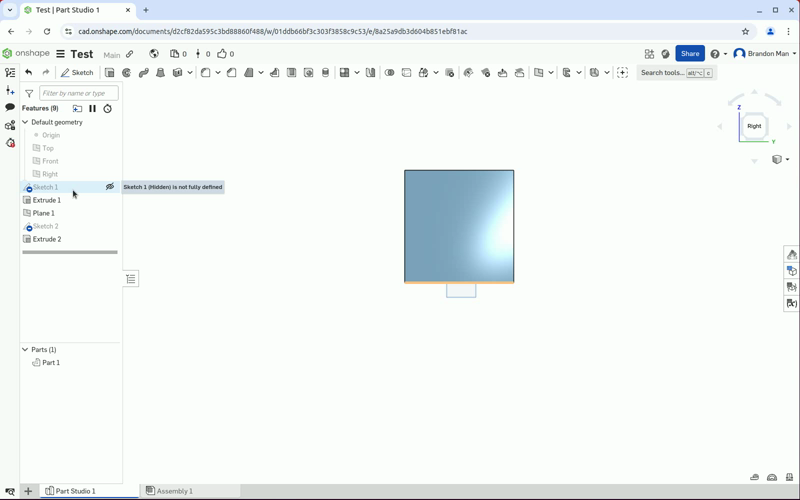
click(73, 189)
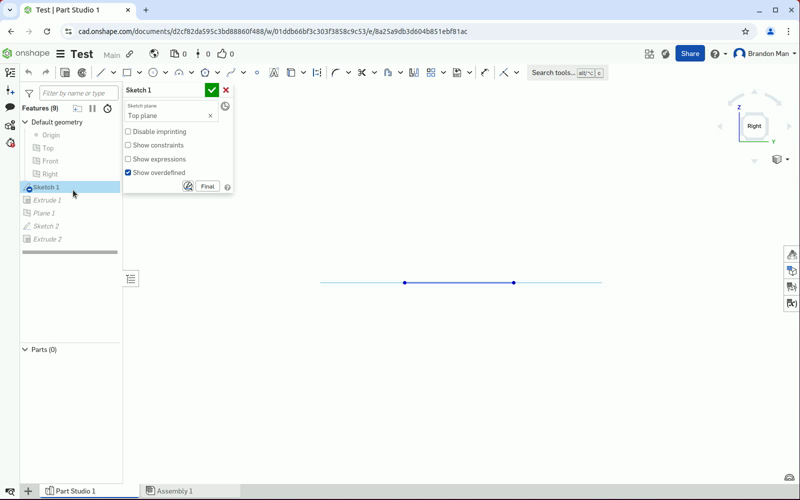
mouse_move(229, 92)
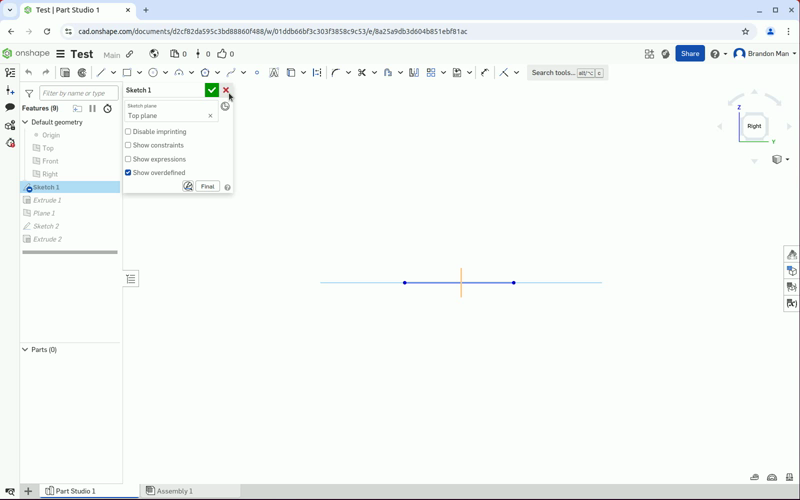
click(229, 92)
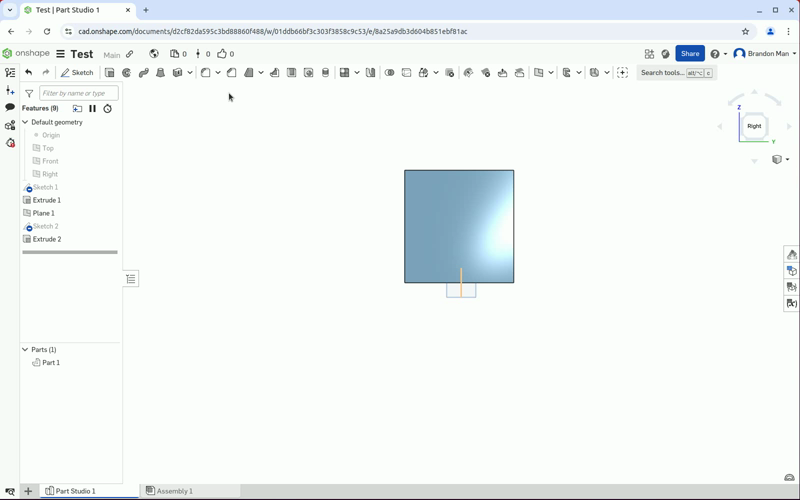
mouse_move(73, 352)
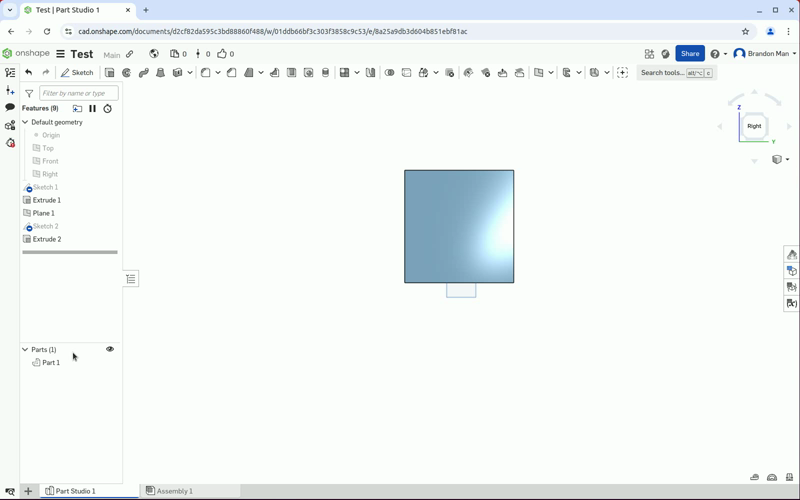
key(y)
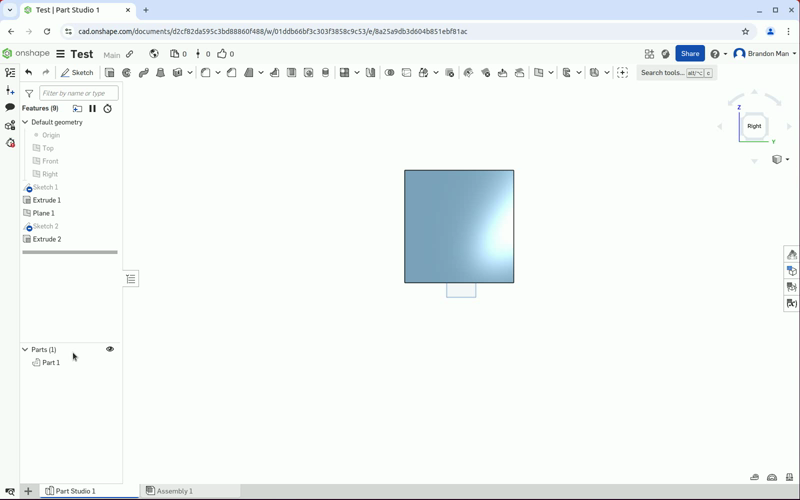
key(shift+p)
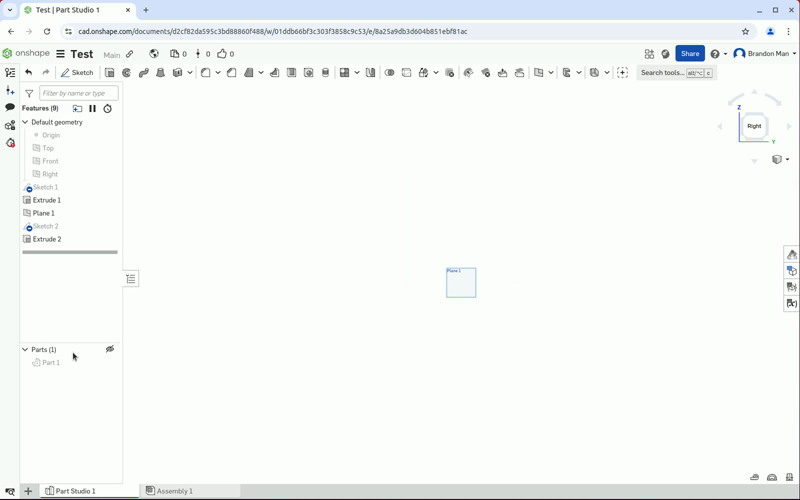
key(space)
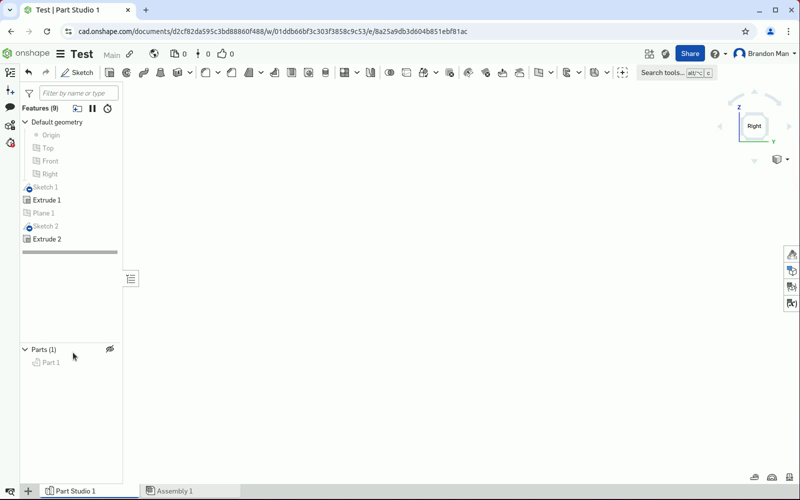
key_down(shift)
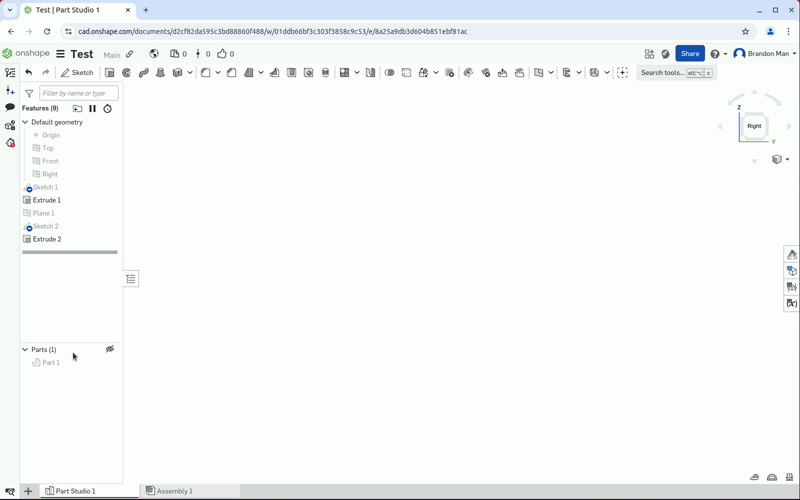
key(right)
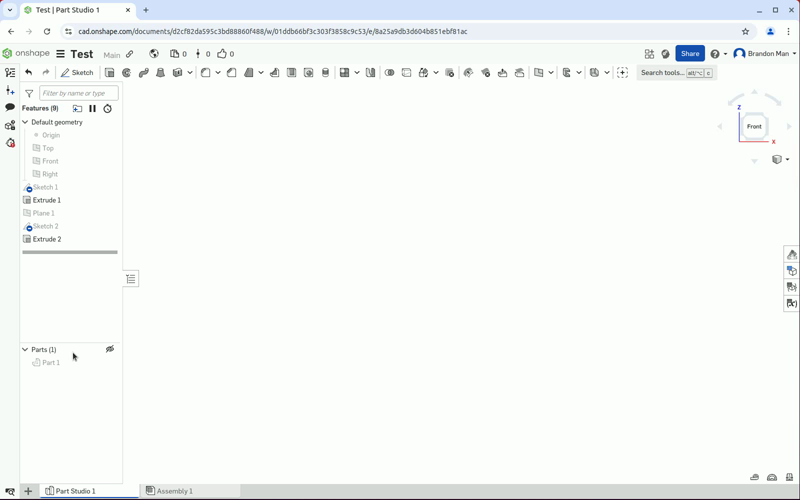
key_up(shift)
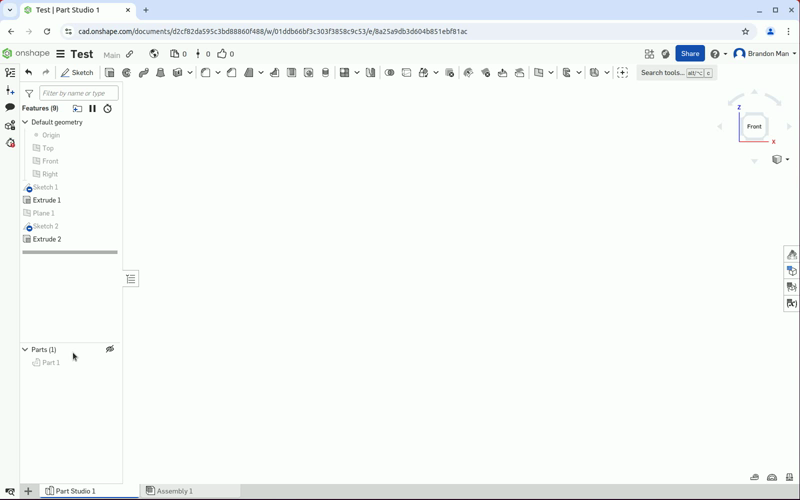
key(space)
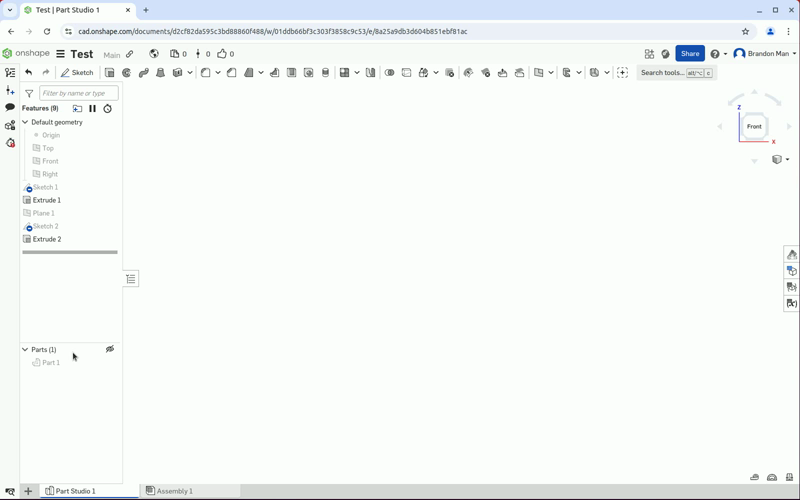
key_down(shift)
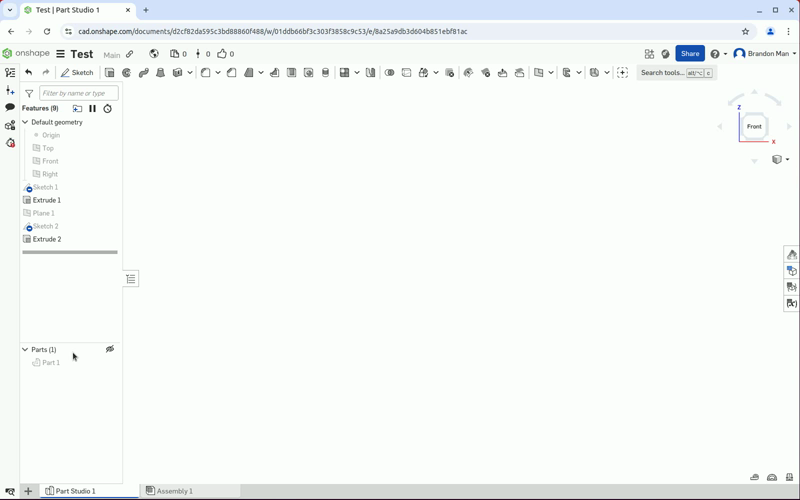
key(down)
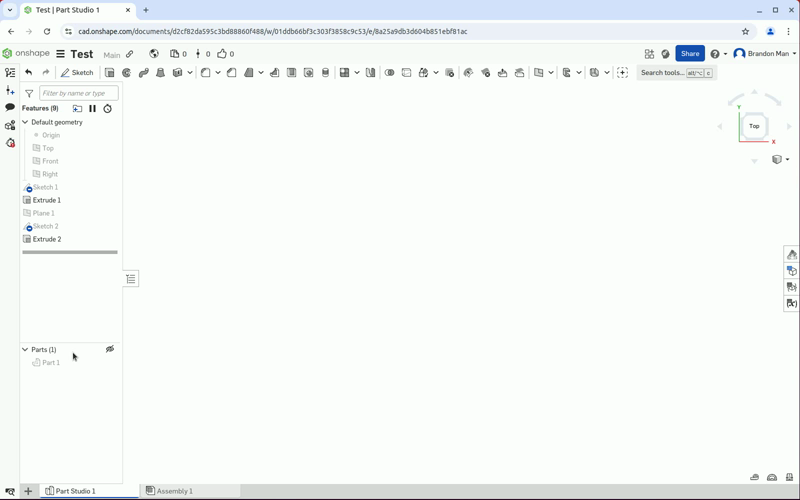
key_up(shift)
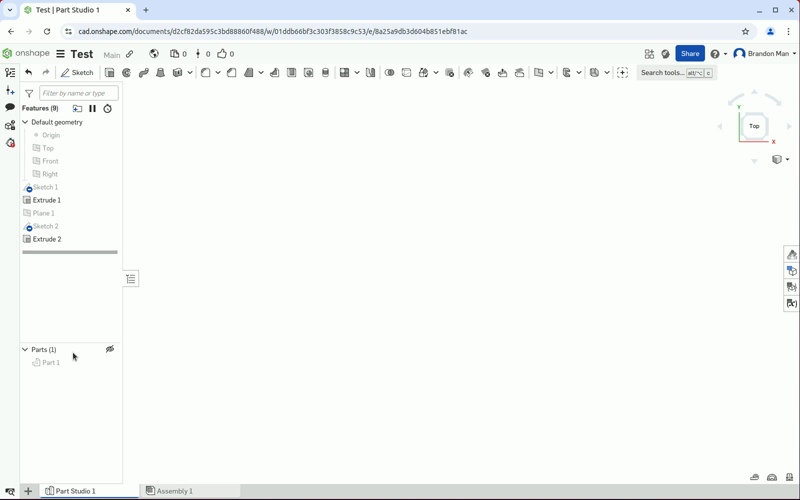
mouse_move(73, 352)
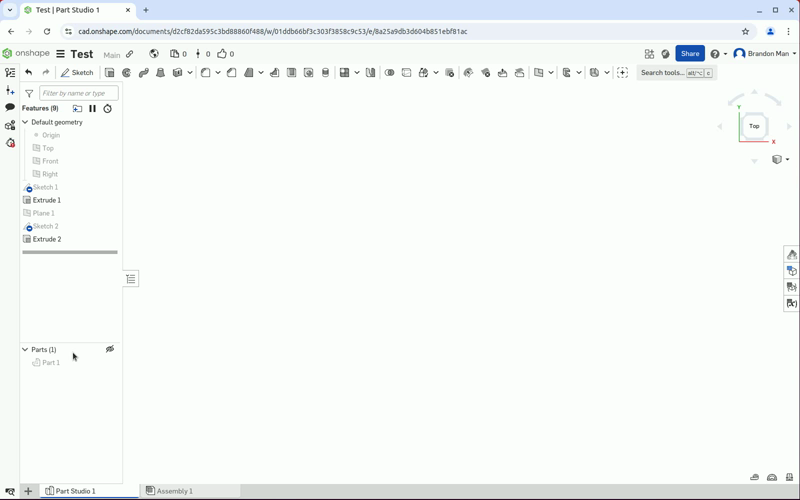
key(shift+y)
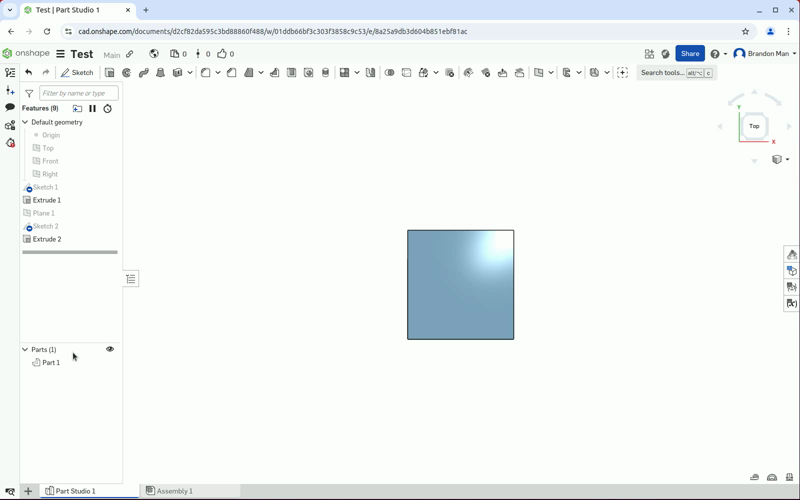
mouse_move(541, 75)
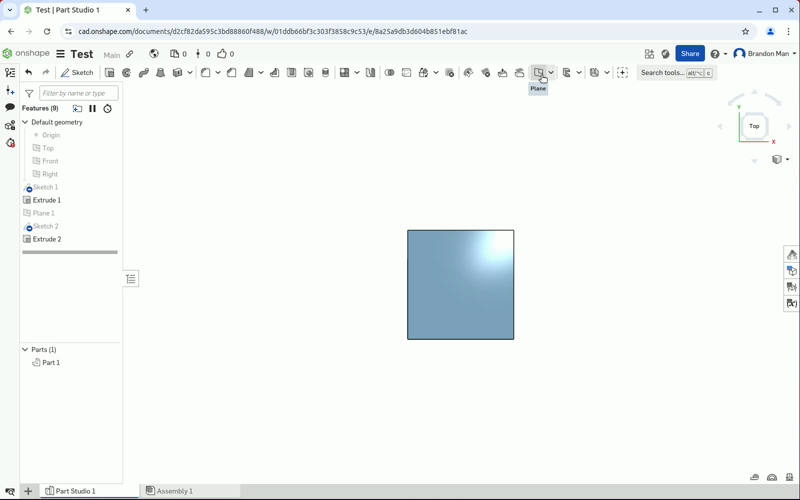
click(541, 75)
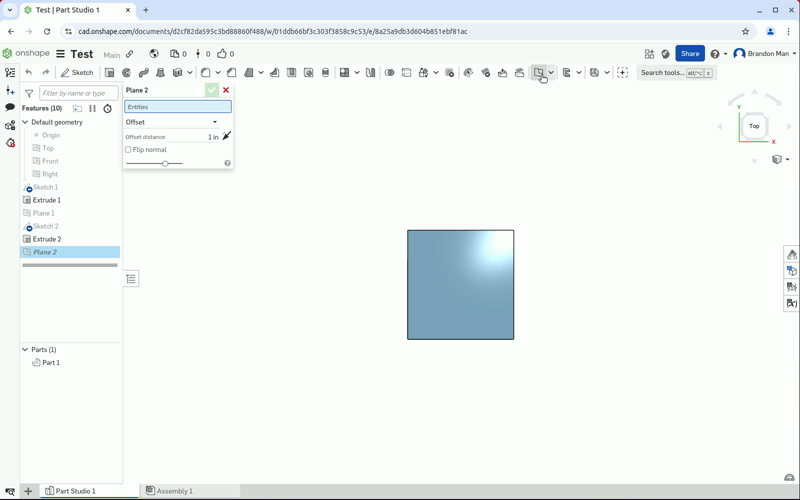
mouse_move(73, 150)
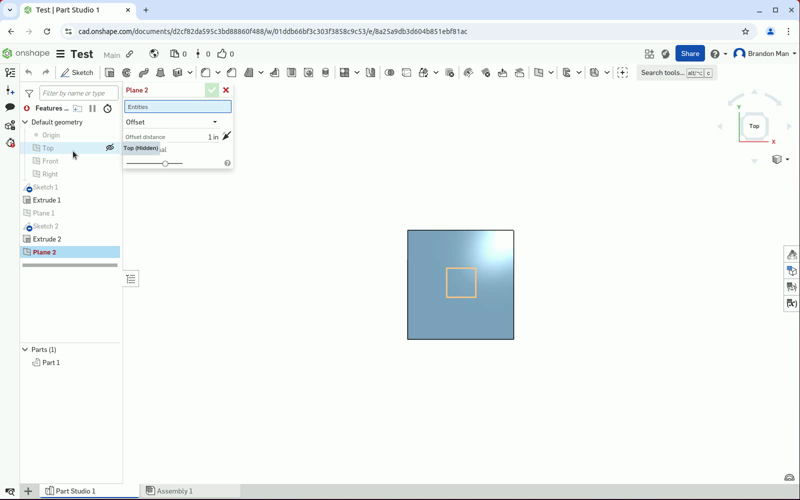
click(73, 150)
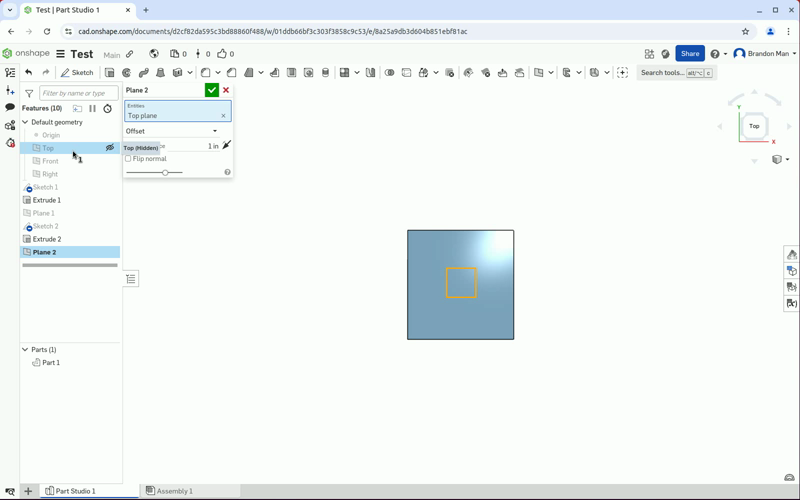
key(tab, 2)
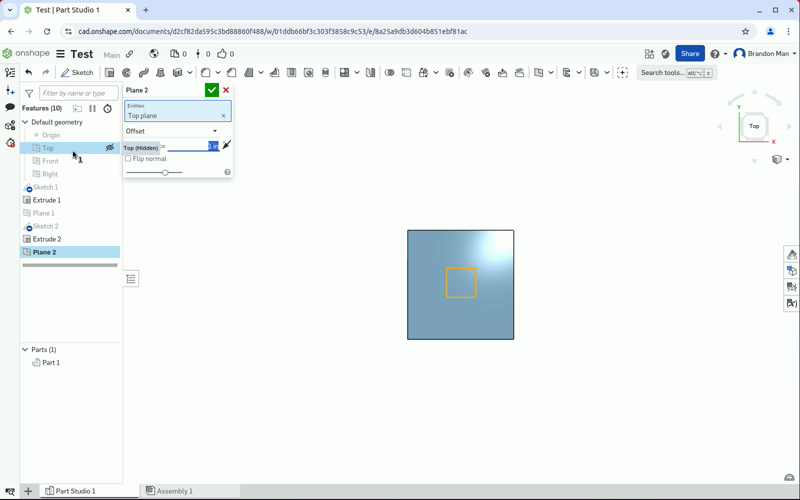
text(3.358)
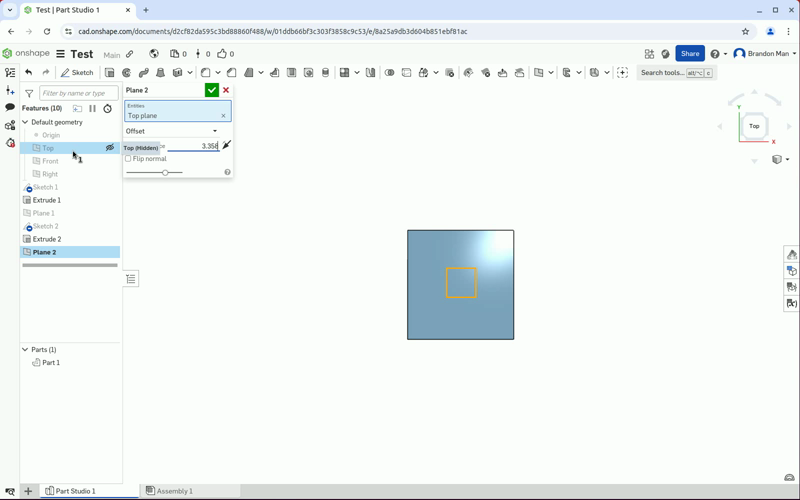
key(enter, 2)
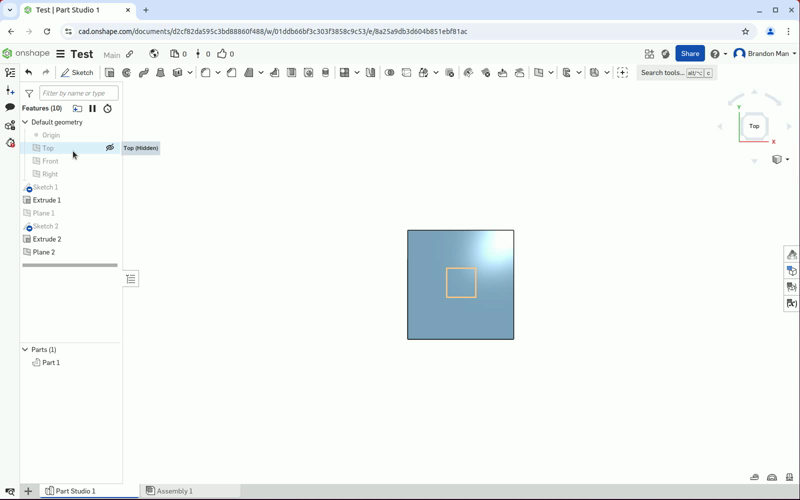
key(shift+s)
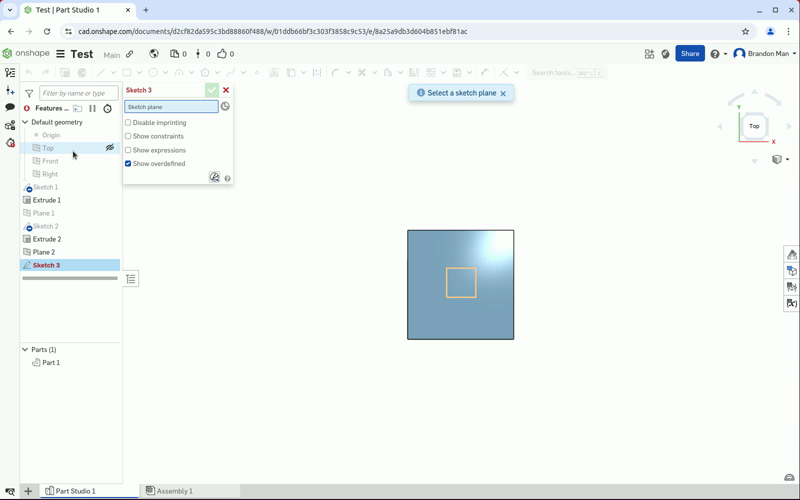
mouse_move(73, 254)
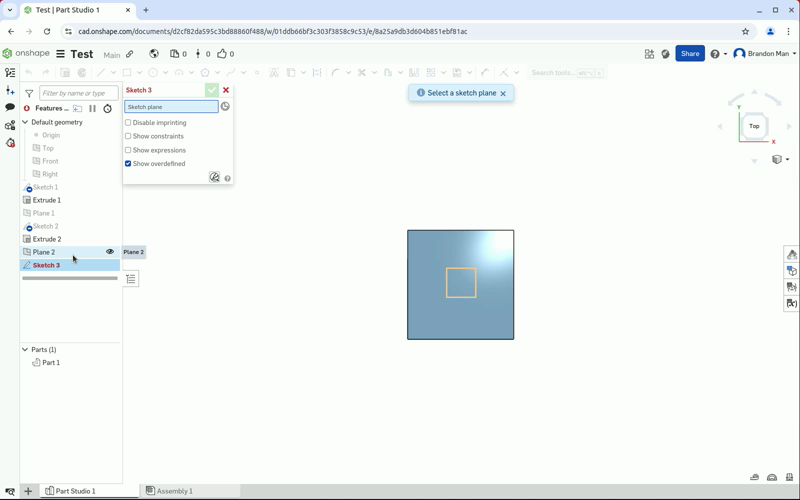
click(73, 254)
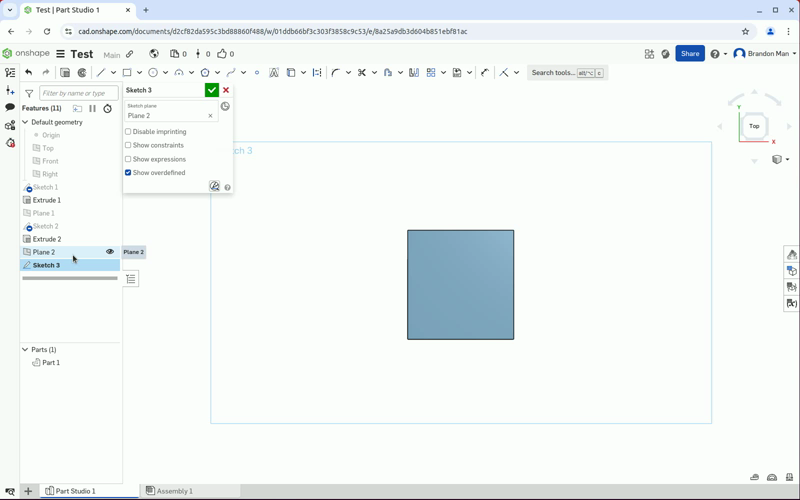
mouse_move(73, 352)
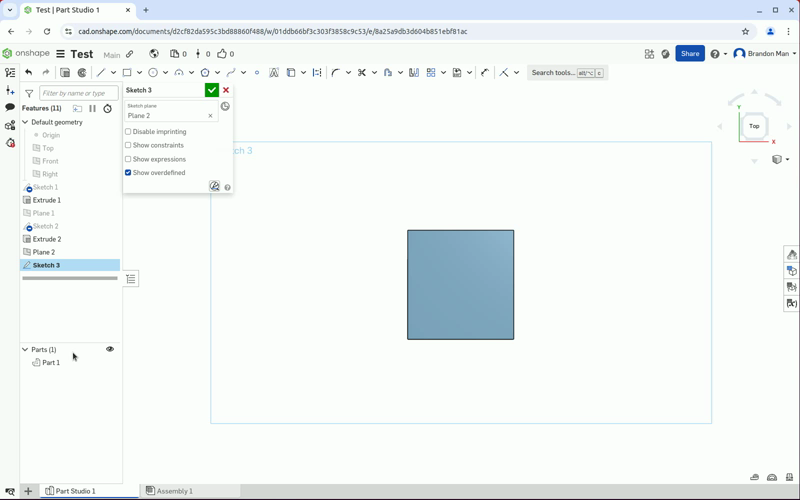
key(y)
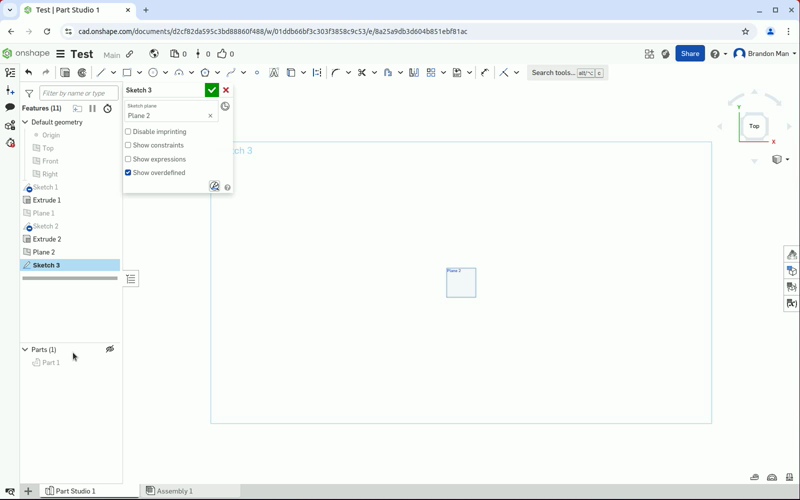
key(c)
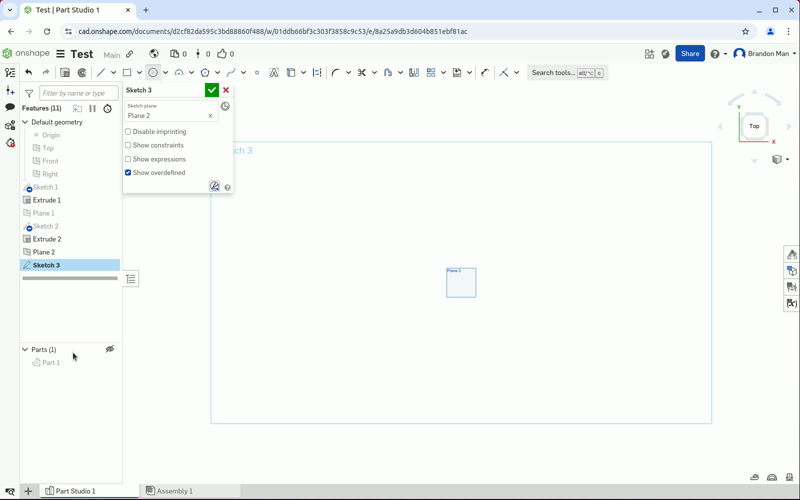
key_down(shift)
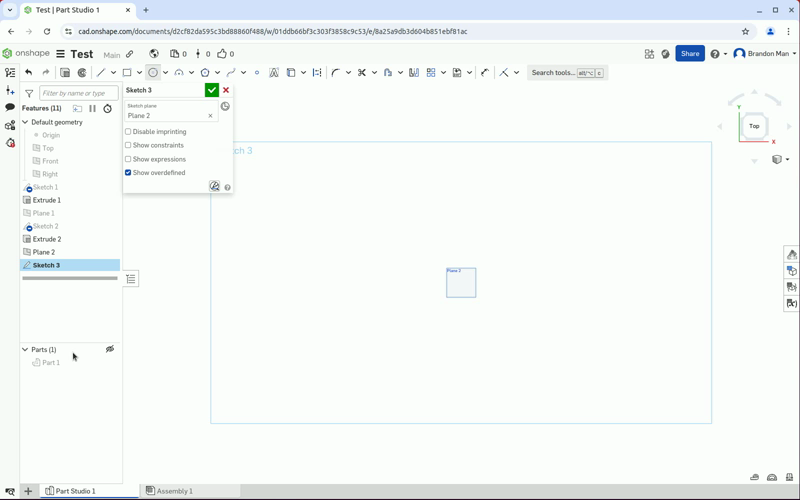
mouse_move(426, 321)
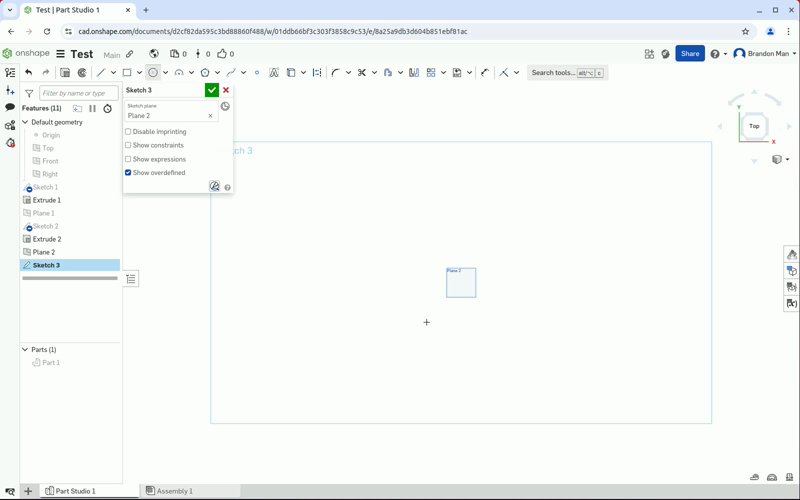
click(426, 321)
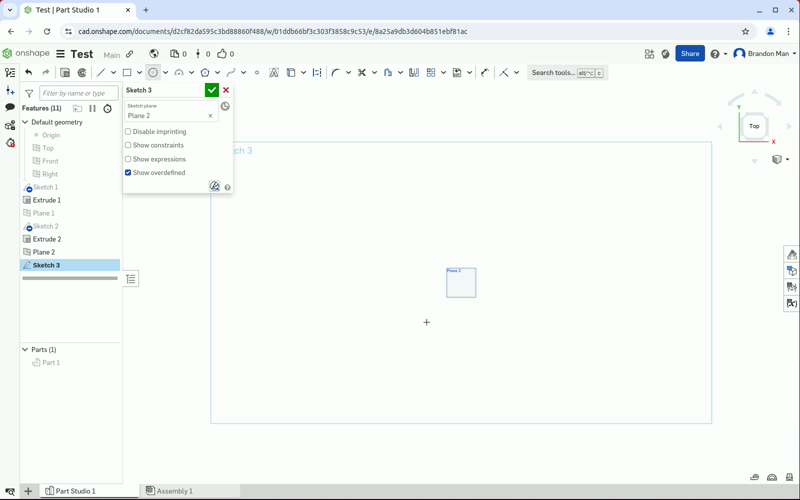
key_up(shift)
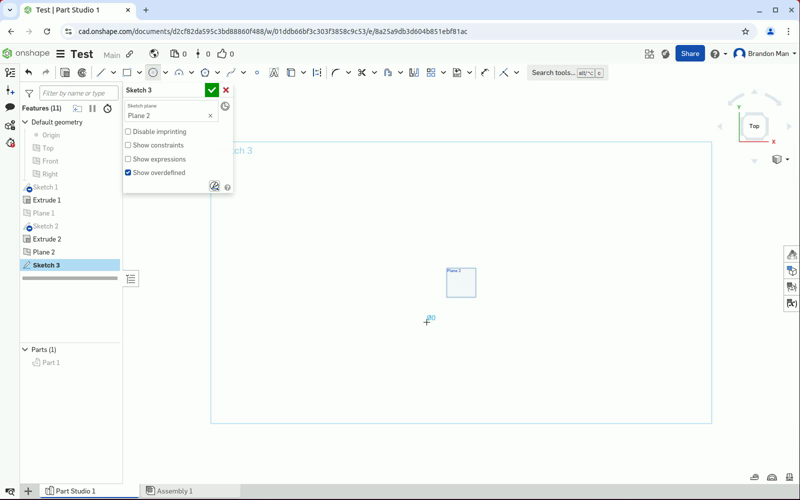
mouse_move(438, 321)
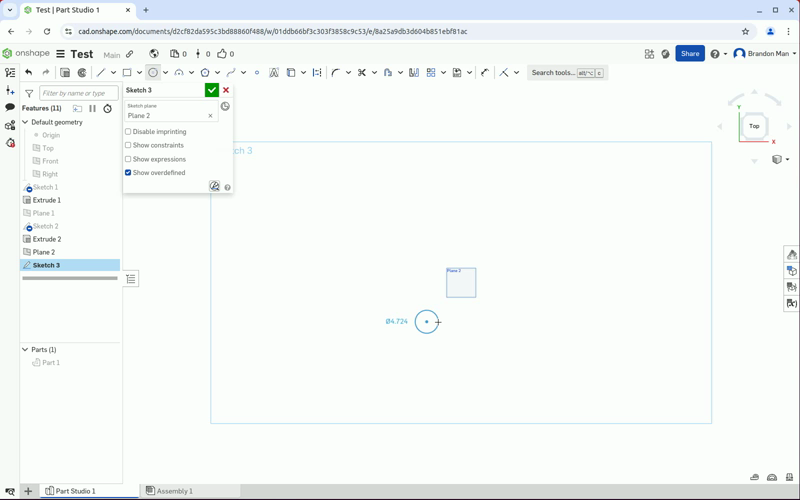
click(438, 321)
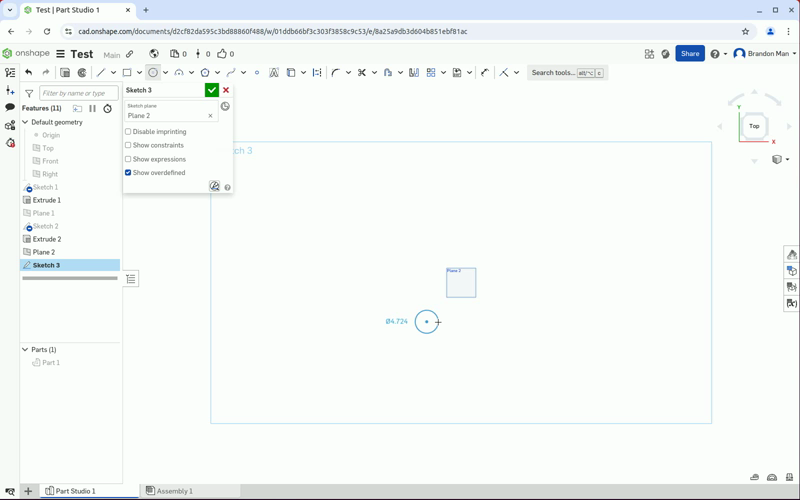
key(esc)
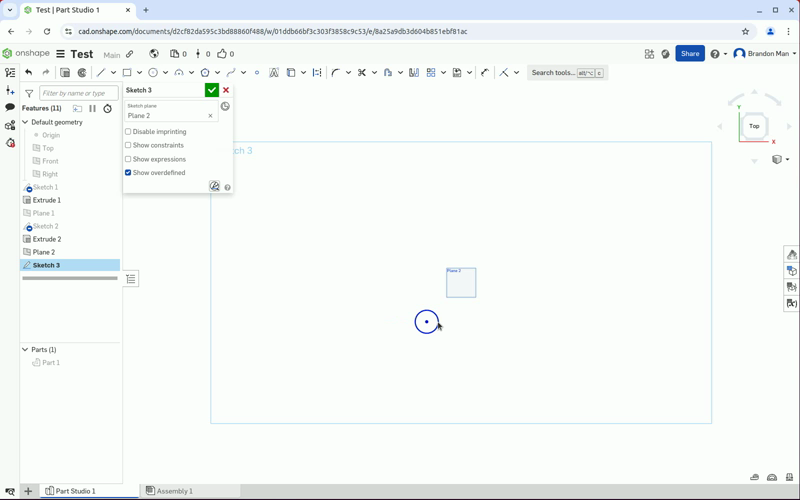
mouse_move(417, 326)
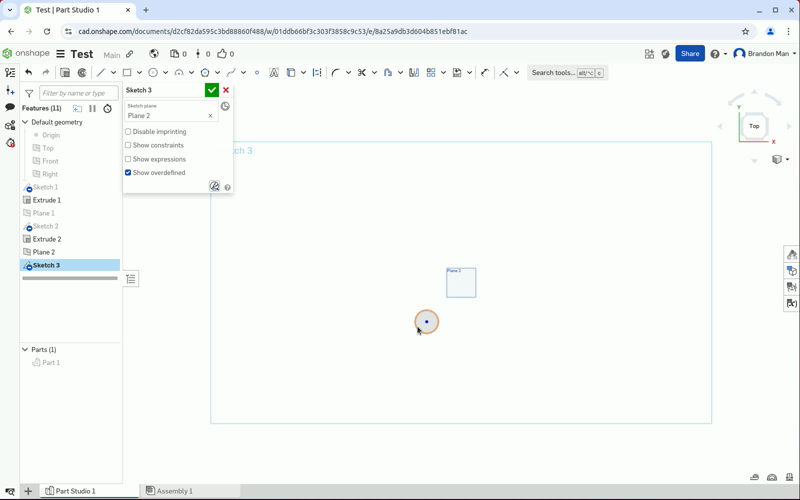
scroll(6)
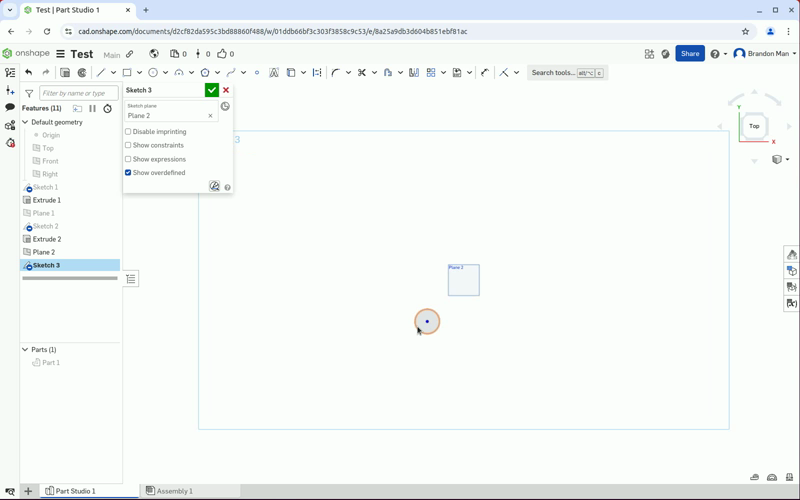
scroll(6)
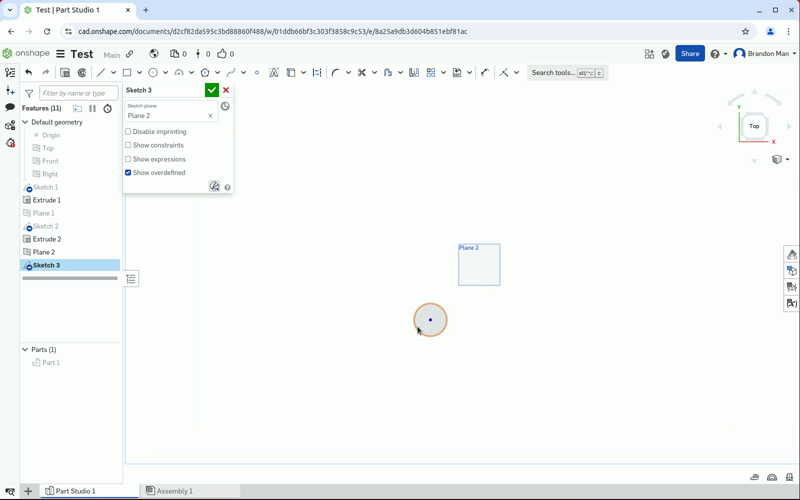
scroll(6)
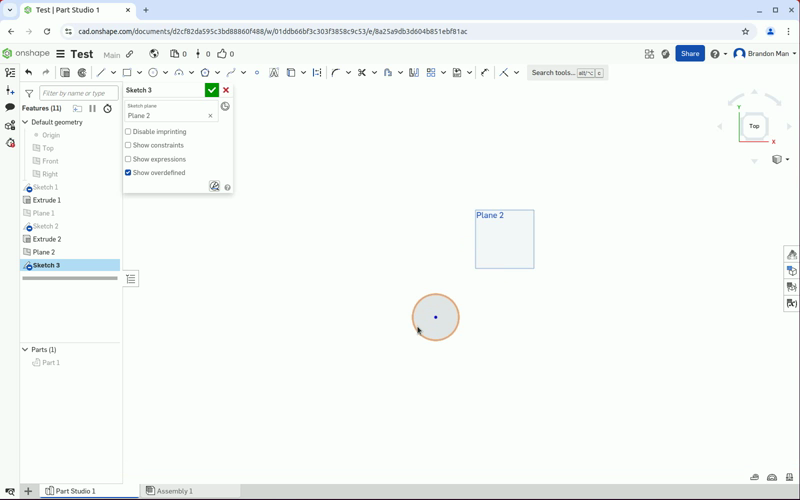
scroll(6)
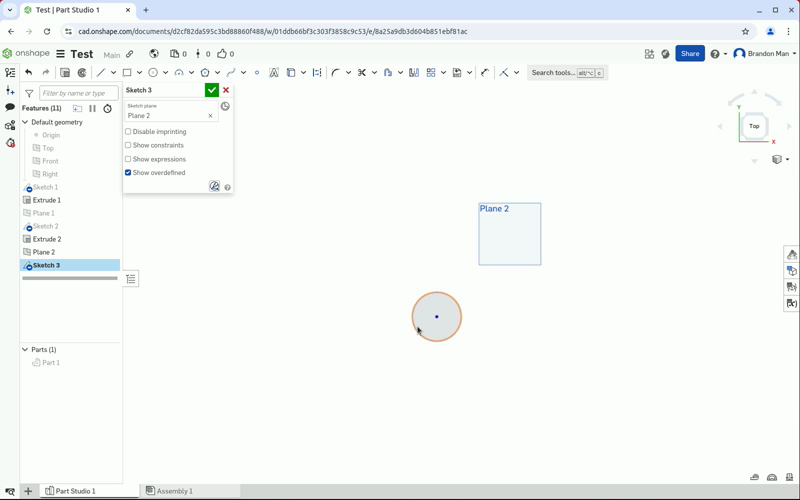
scroll(6)
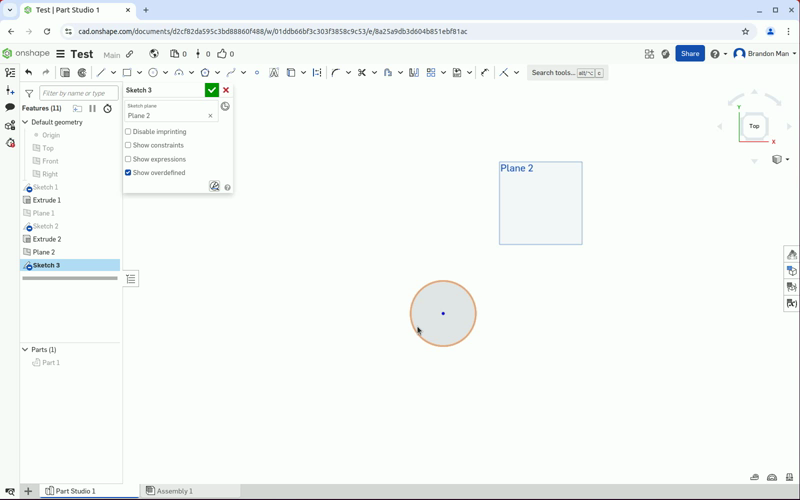
scroll(6)
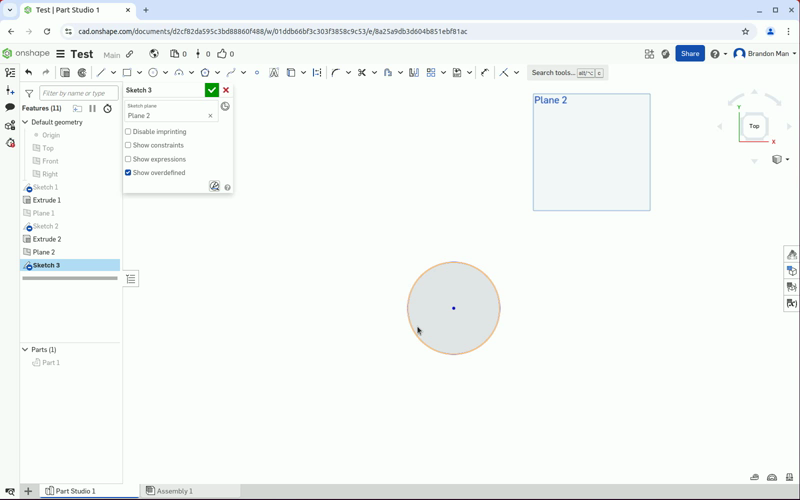
scroll(6)
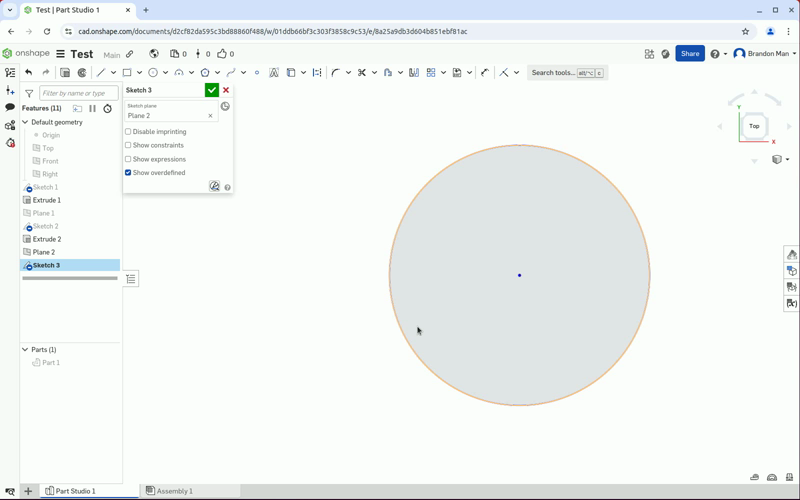
click(417, 326)
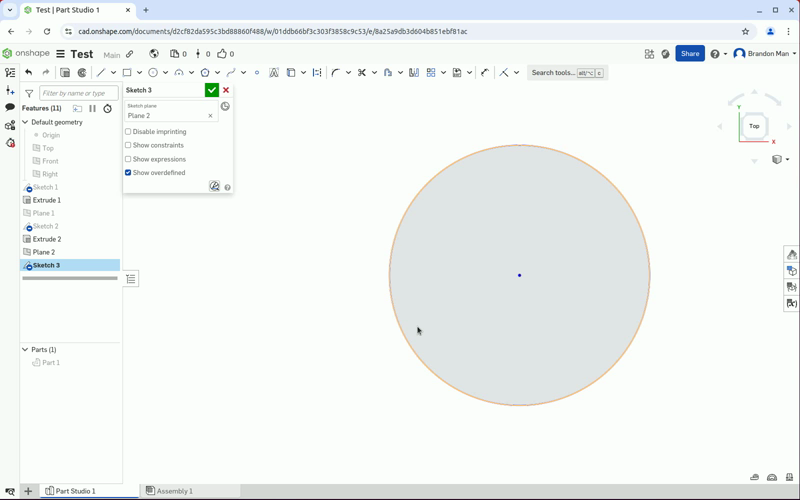
scroll(-6)
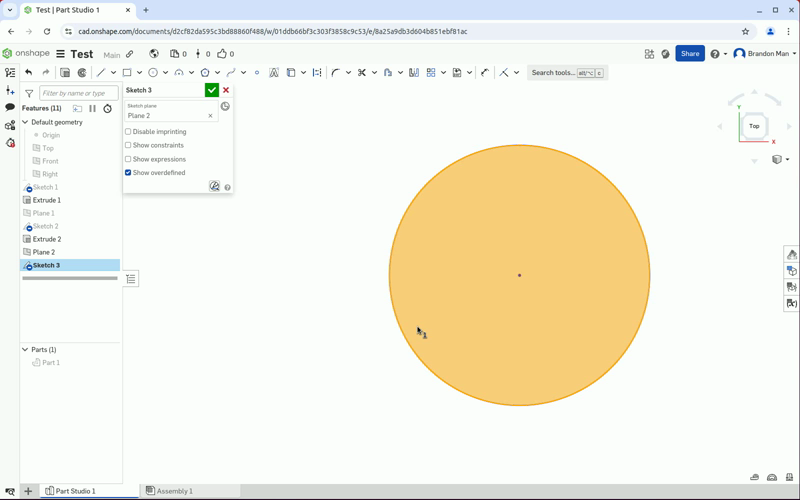
scroll(-6)
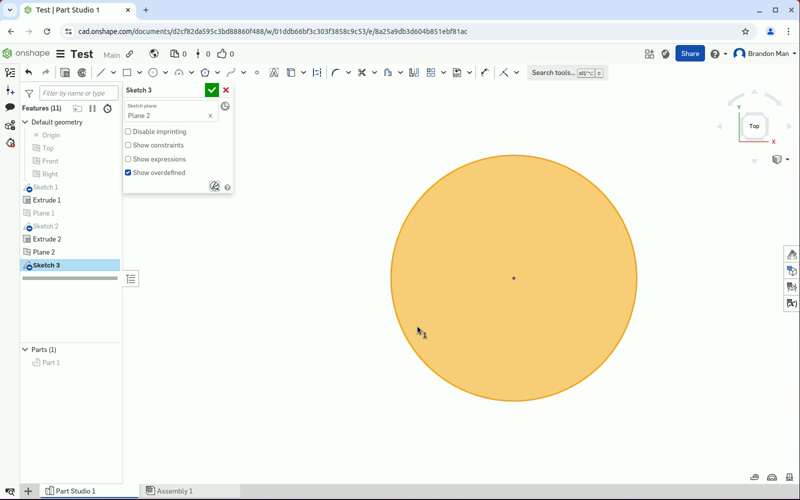
scroll(-6)
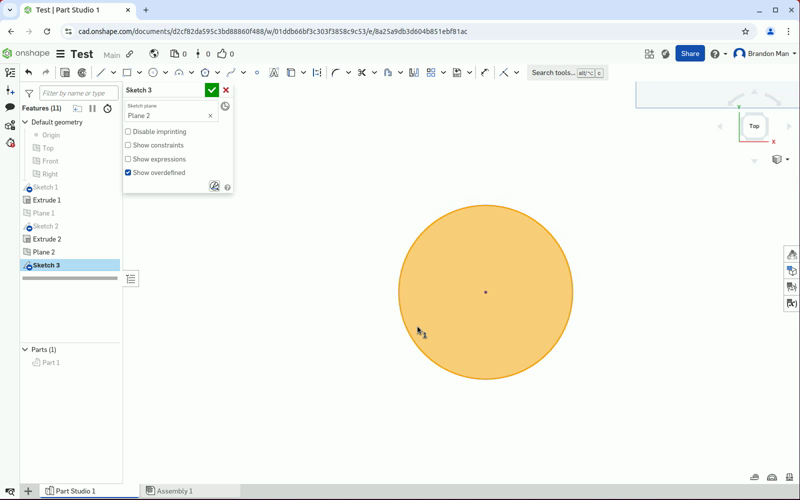
scroll(-6)
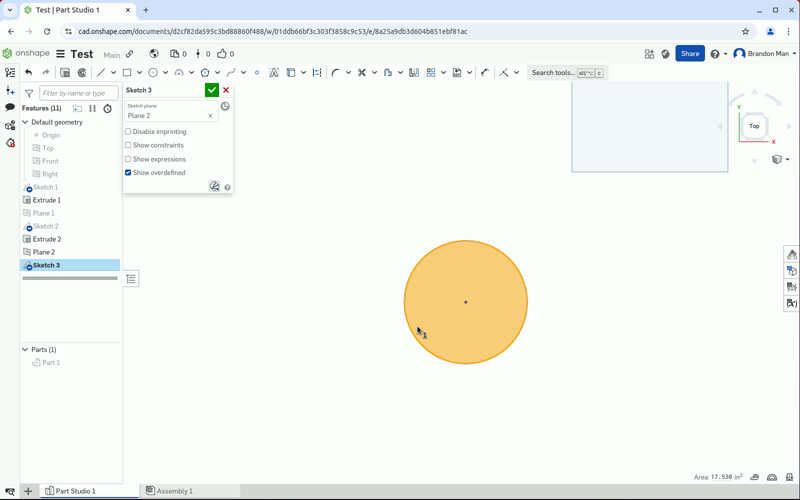
scroll(-6)
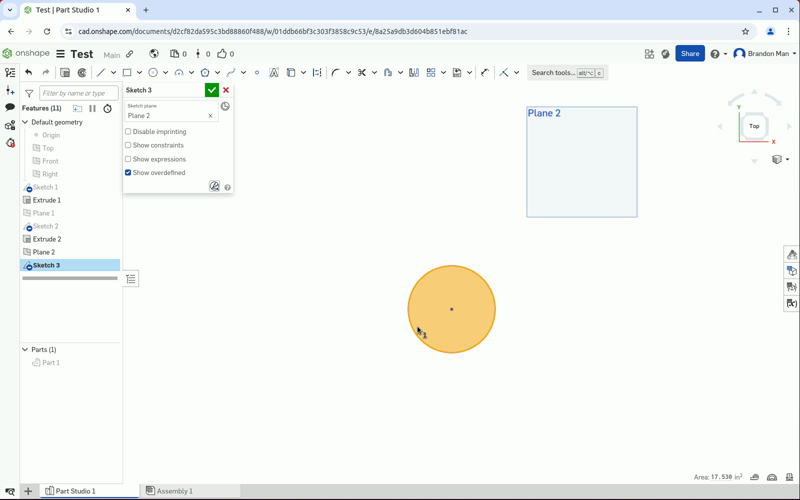
scroll(-6)
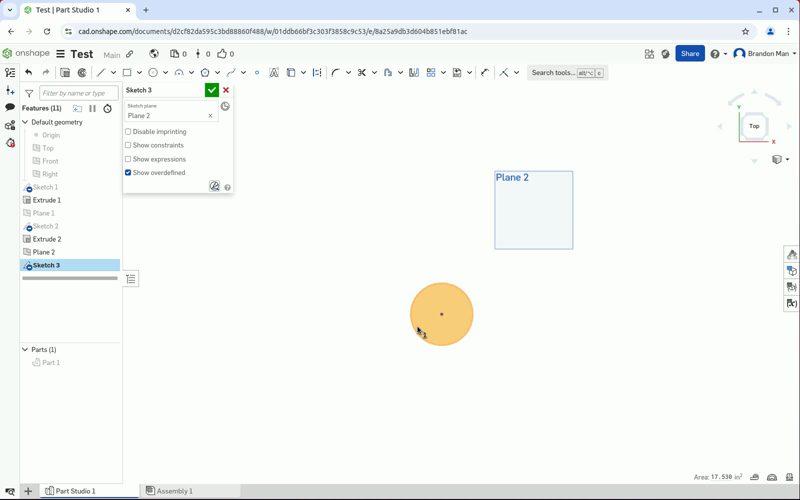
scroll(-6)
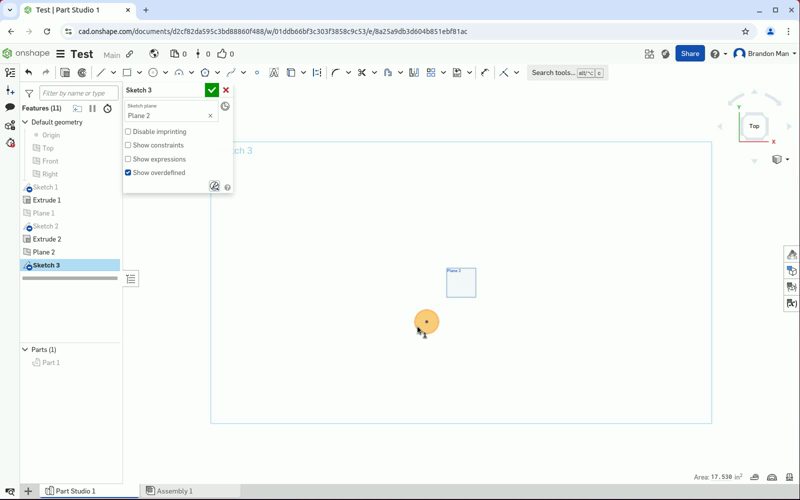
mouse_move(73, 352)
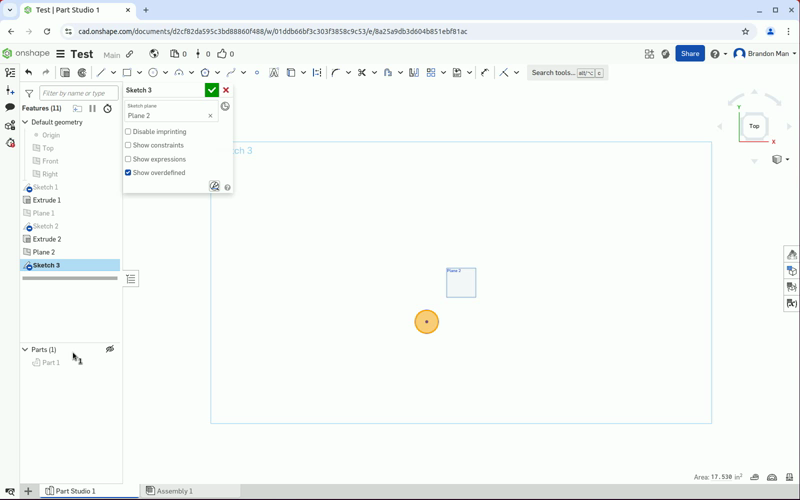
key(shift+y)
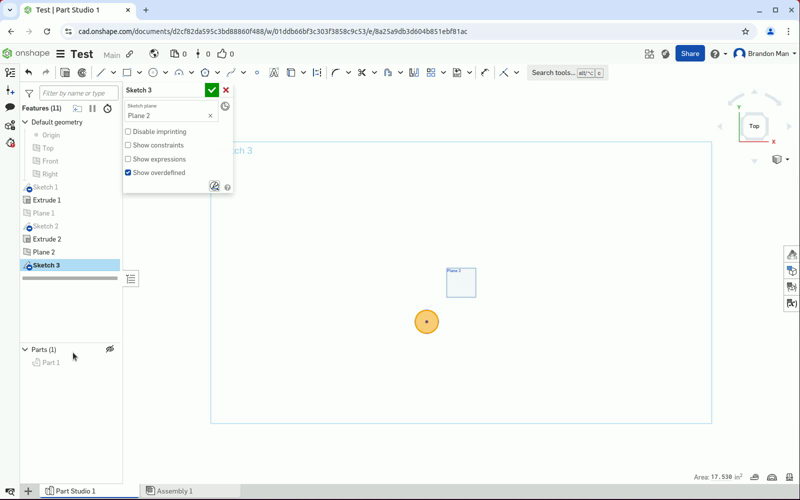
key(shift+e)
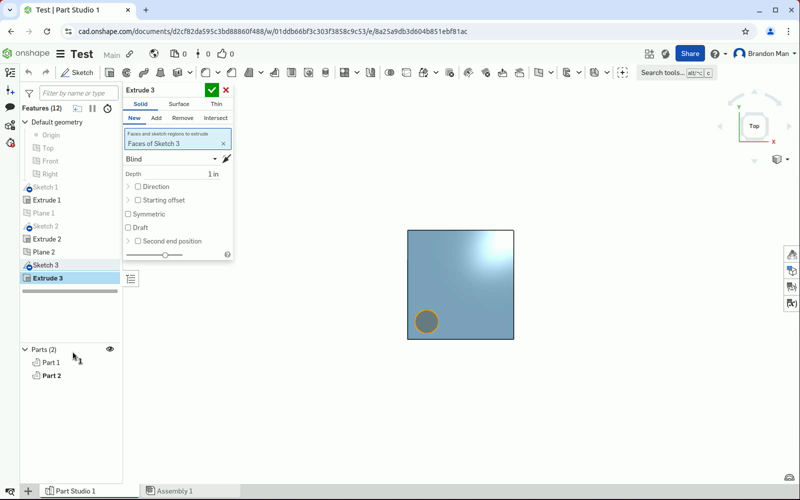
mouse_move(143, 106)
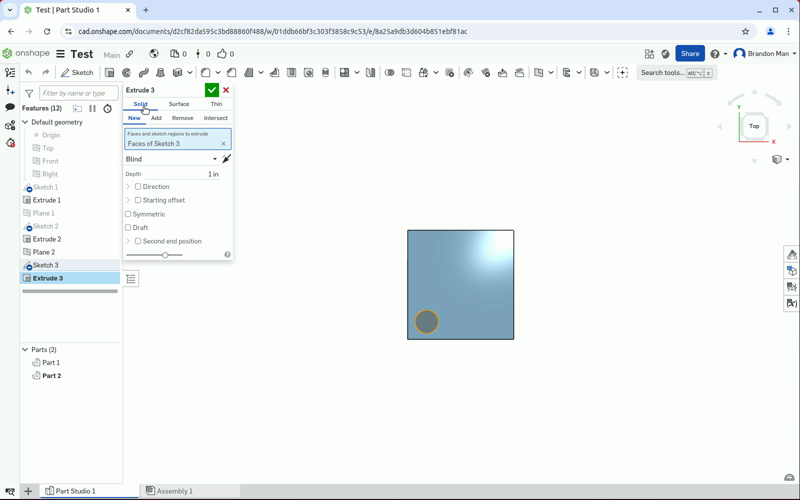
click(143, 106)
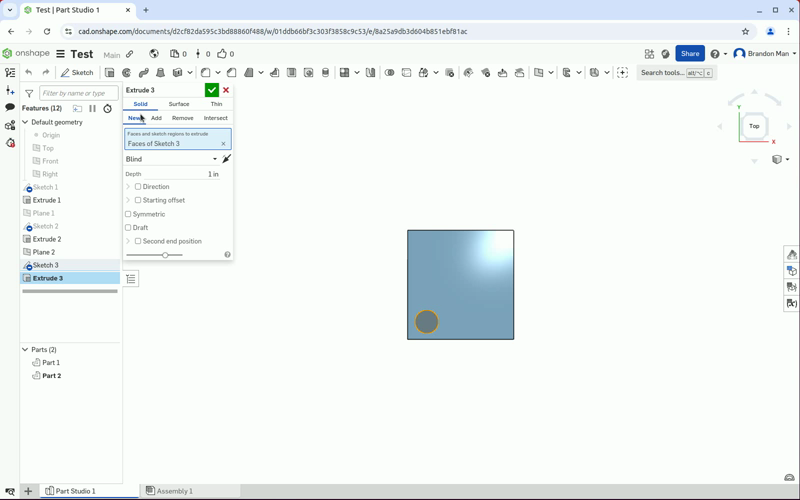
mouse_move(137, 120)
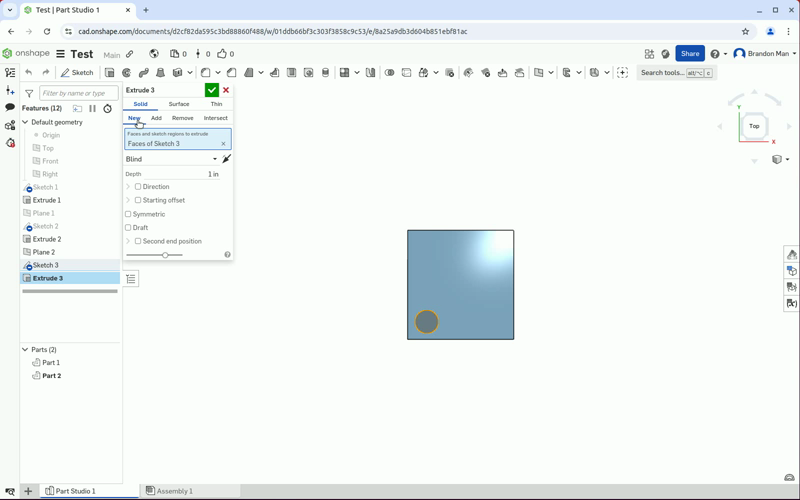
click(137, 120)
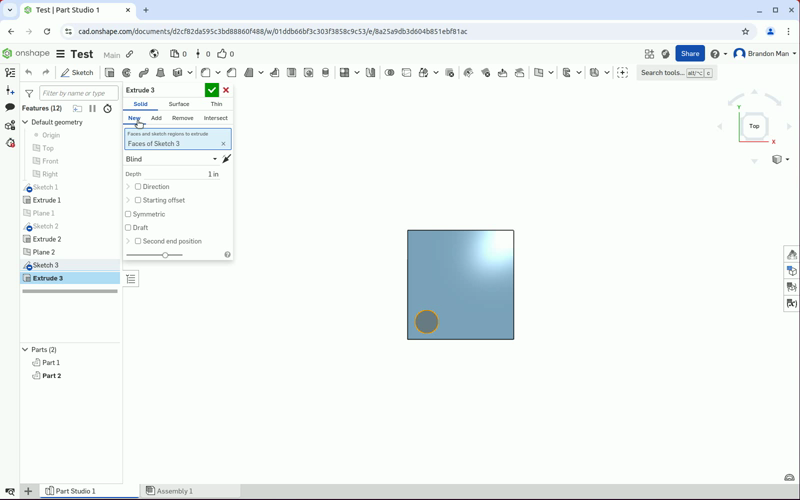
key(tab, 4)
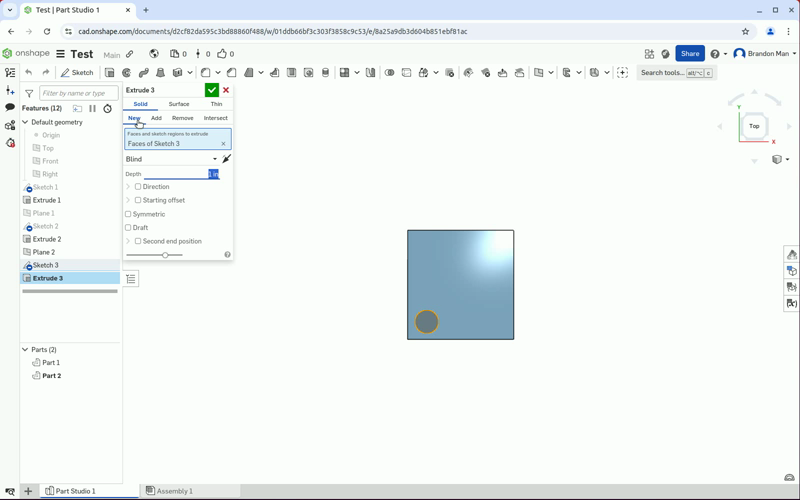
text(17.813)
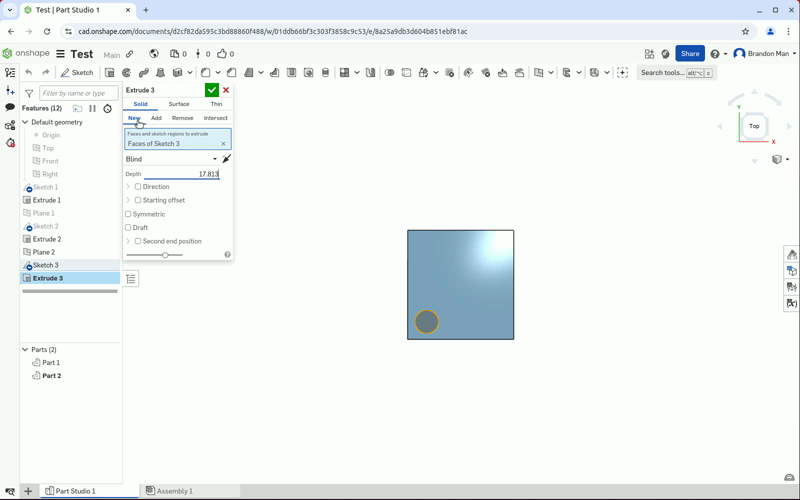
key(enter)
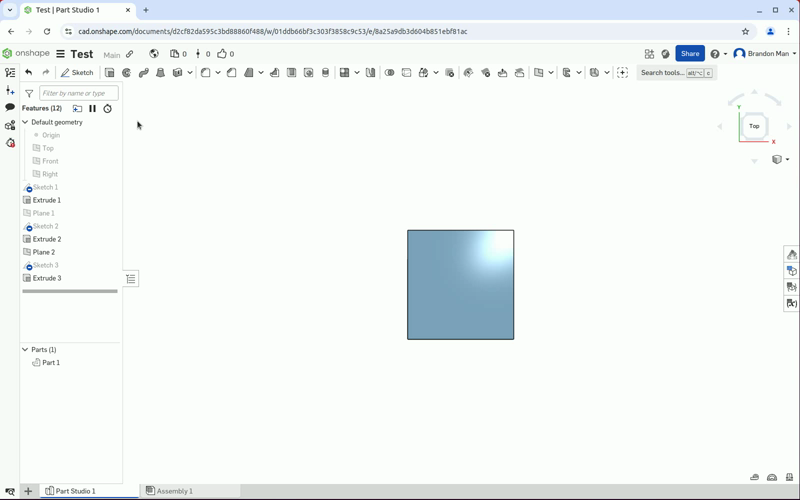
key(shift+h)
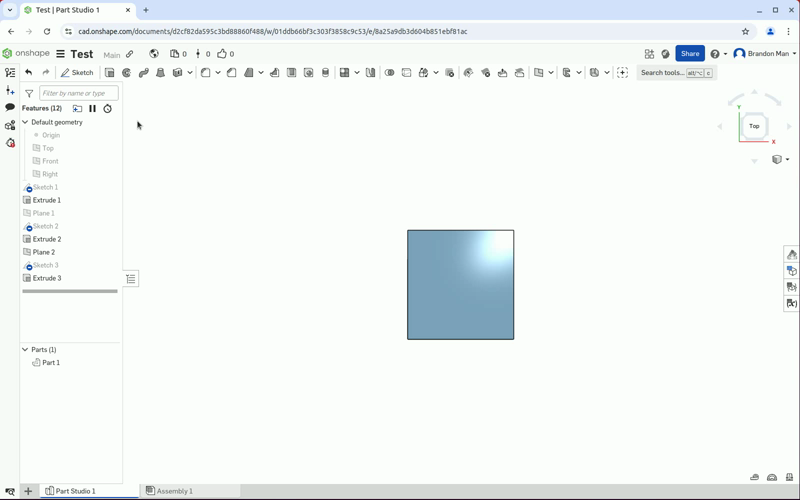
key(shift+h)
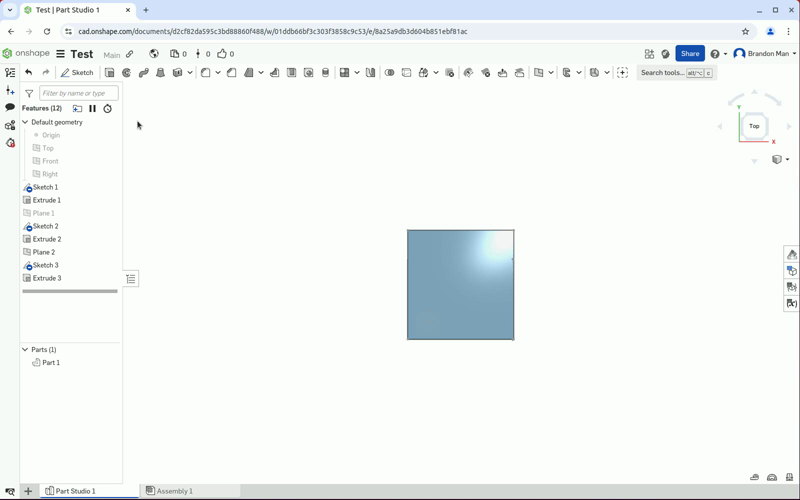
key(shift+7)
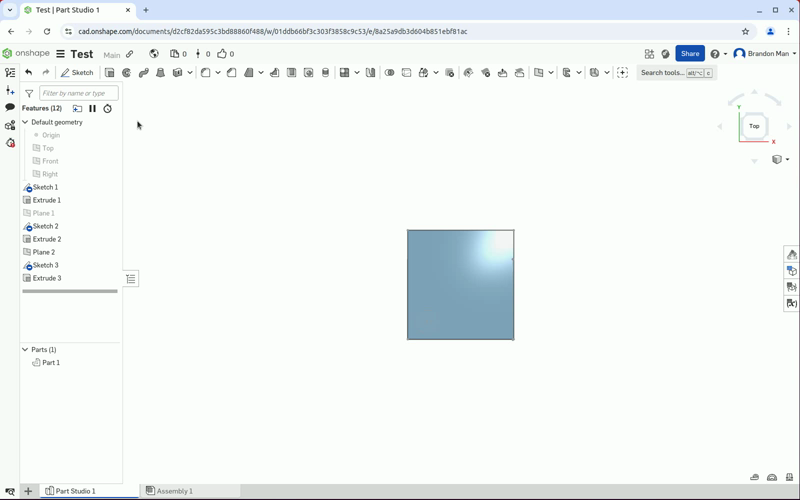
key(up, 3)
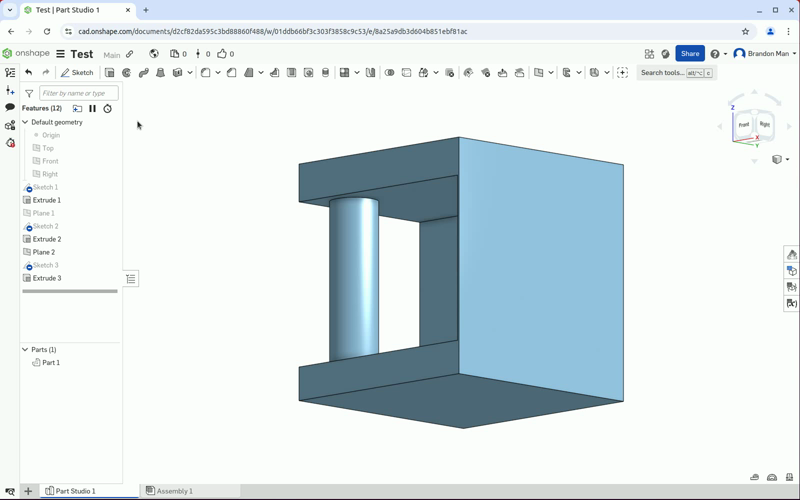
key(left, 3)
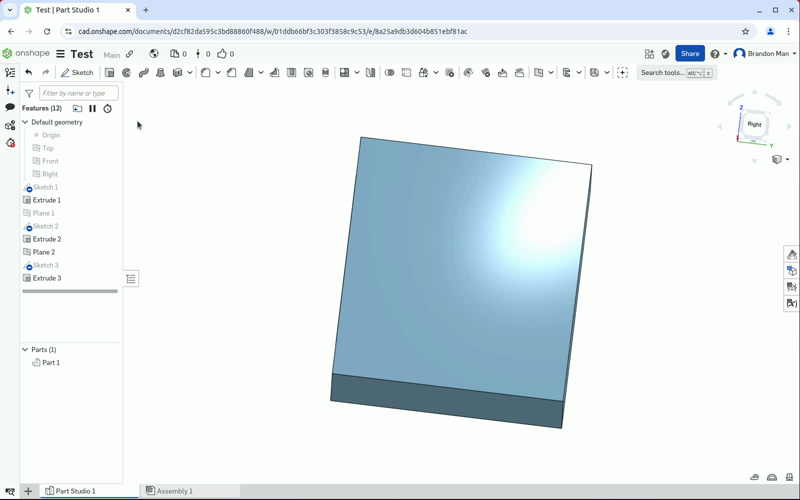
key(right, 3)
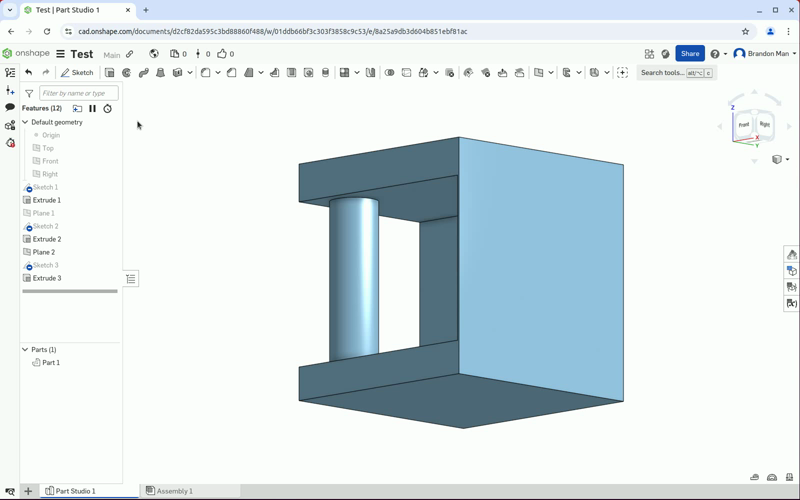
key(down, 3)
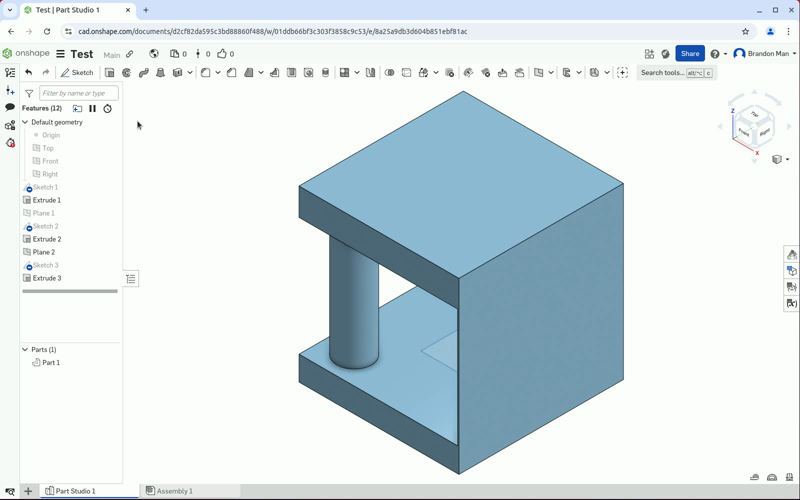
mouse_move(73, 189)
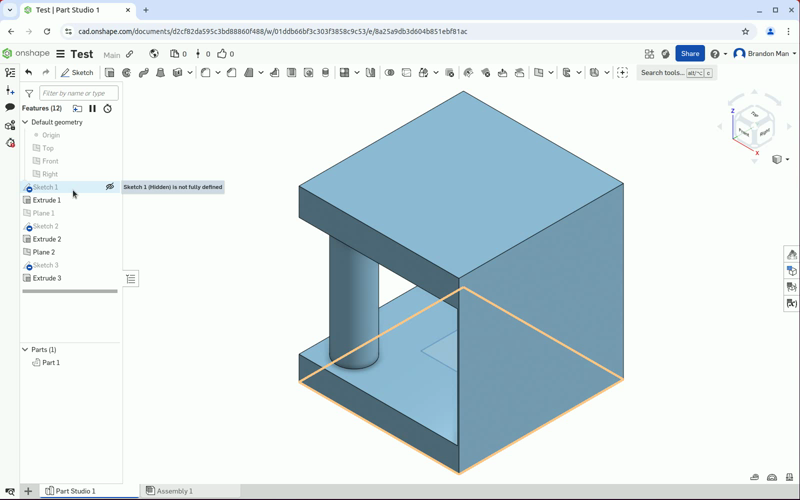
click(73, 189)